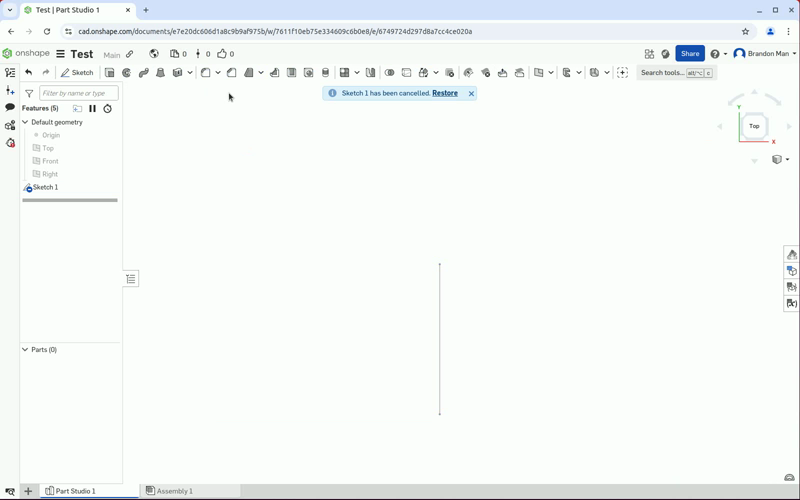
key(shift+h)
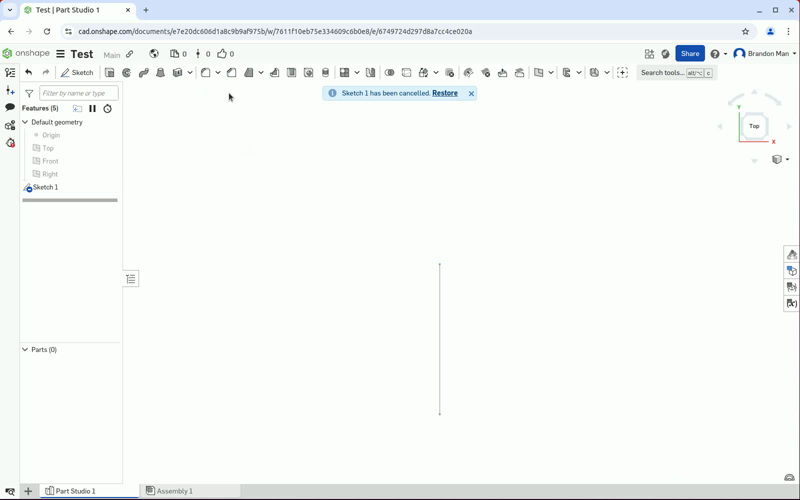
key(shift+s)
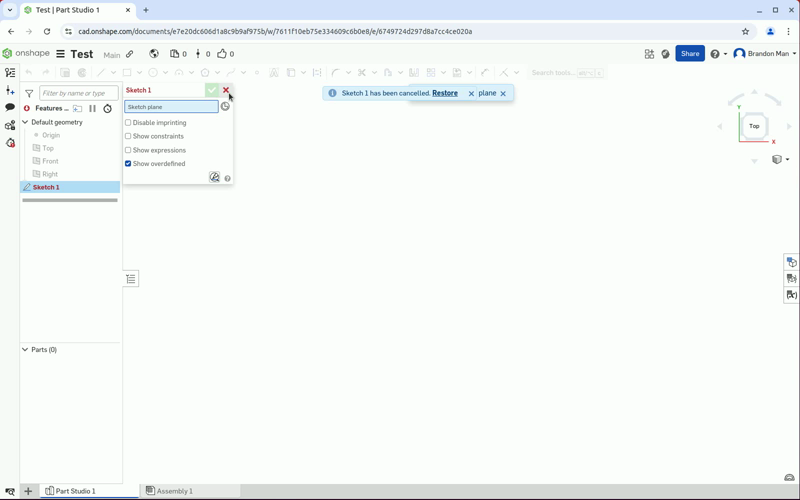
mouse_move(73, 150)
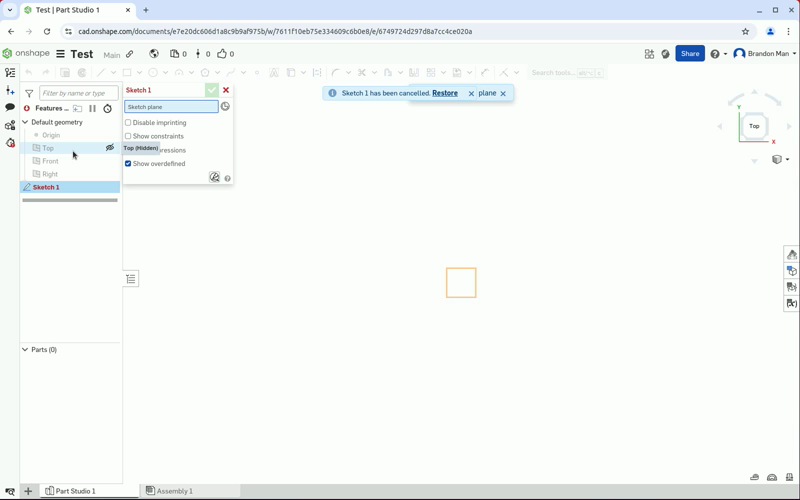
click(73, 150)
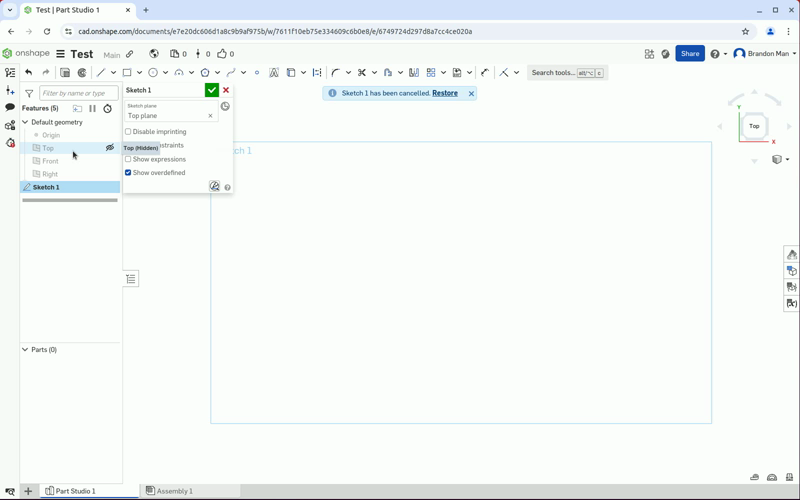
mouse_move(73, 352)
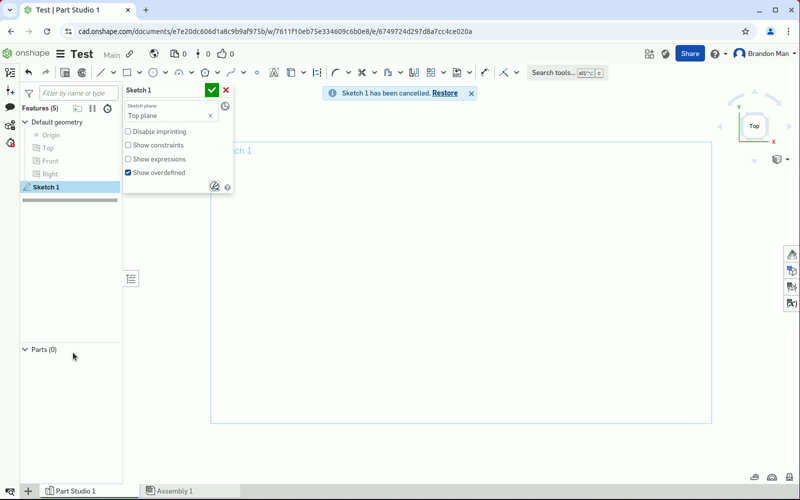
key(y)
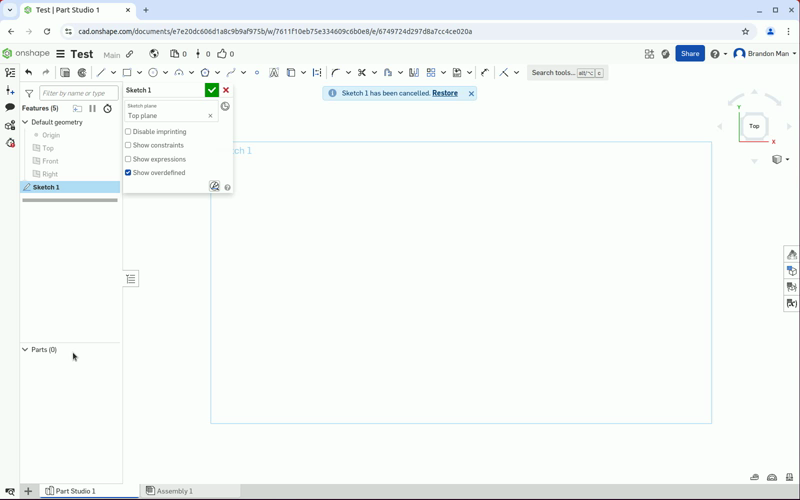
key(l)
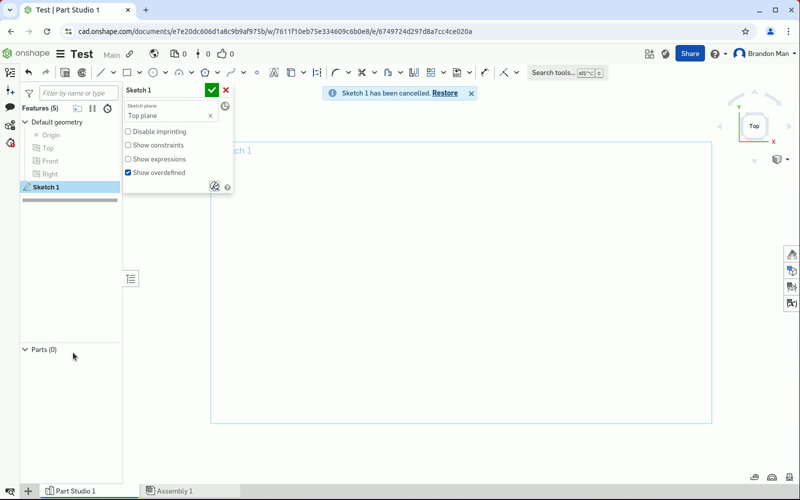
key_down(shift)
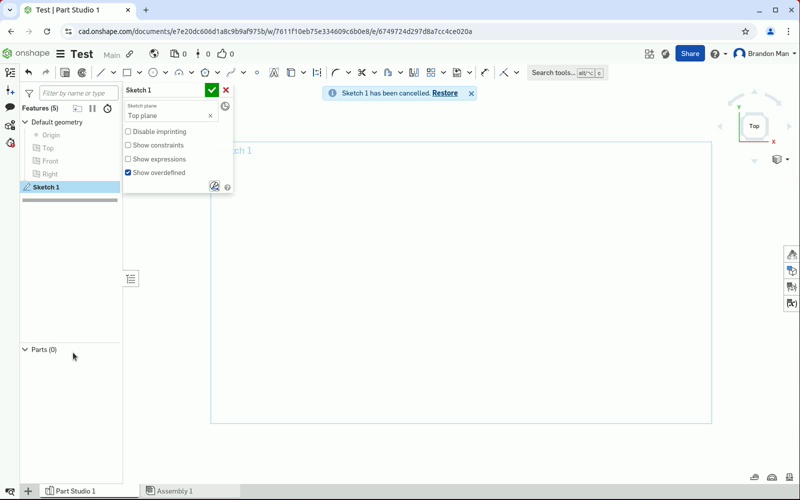
mouse_move(349, 282)
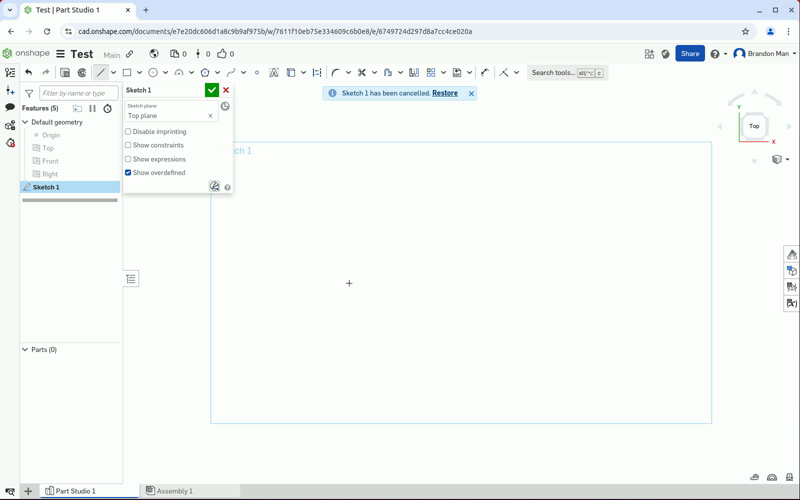
click(349, 282)
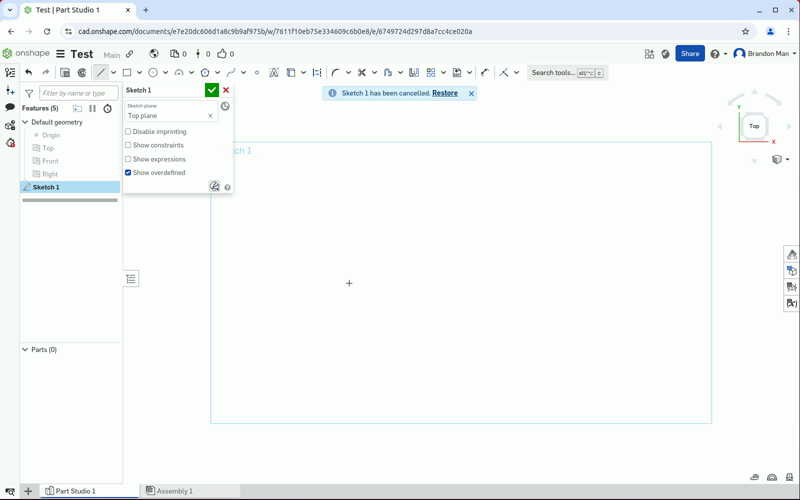
key_up(shift)
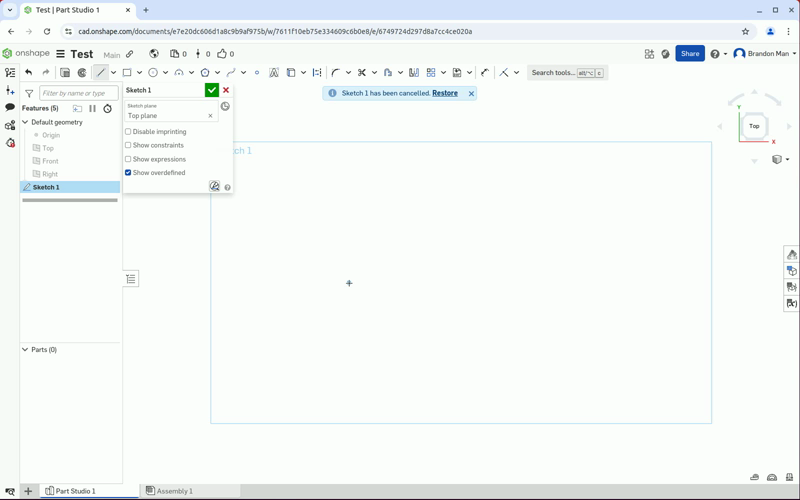
key_down(shift)
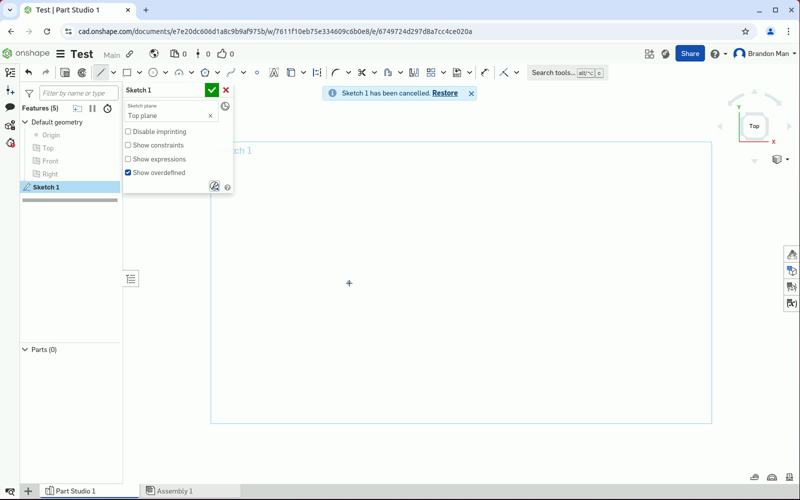
mouse_move(405, 378)
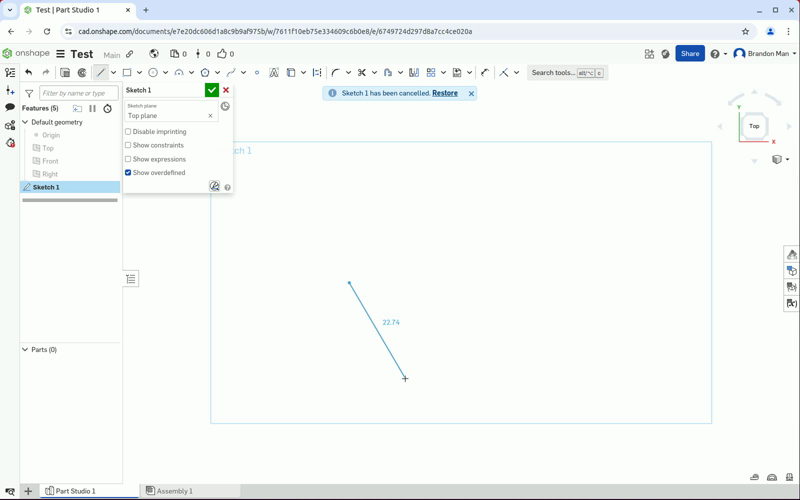
click(405, 378)
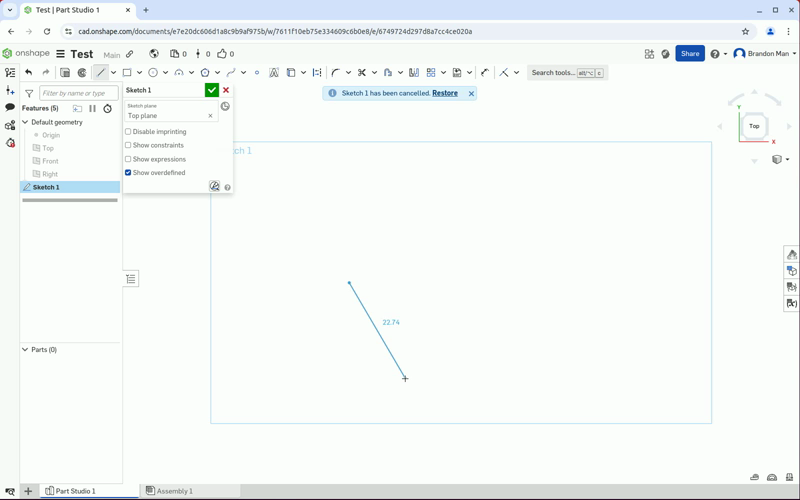
key_up(shift)
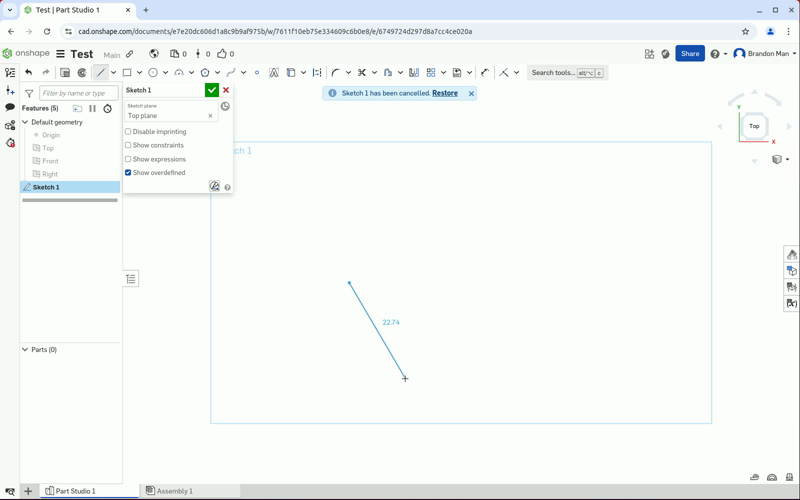
key_down(shift)
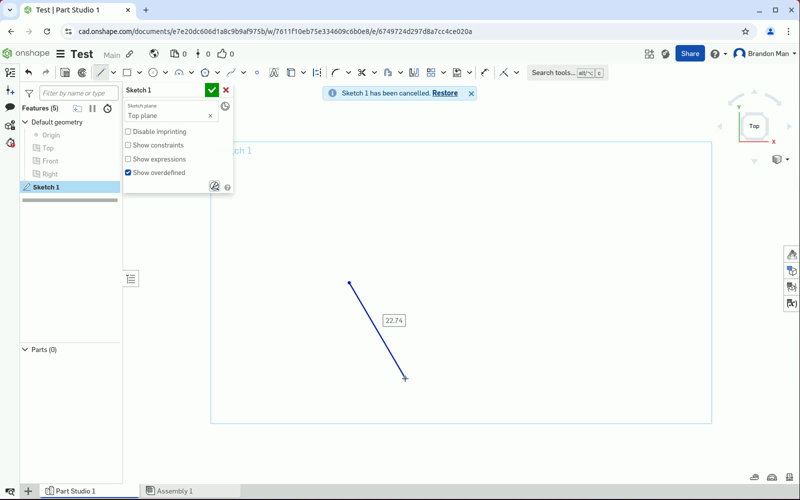
mouse_move(514, 378)
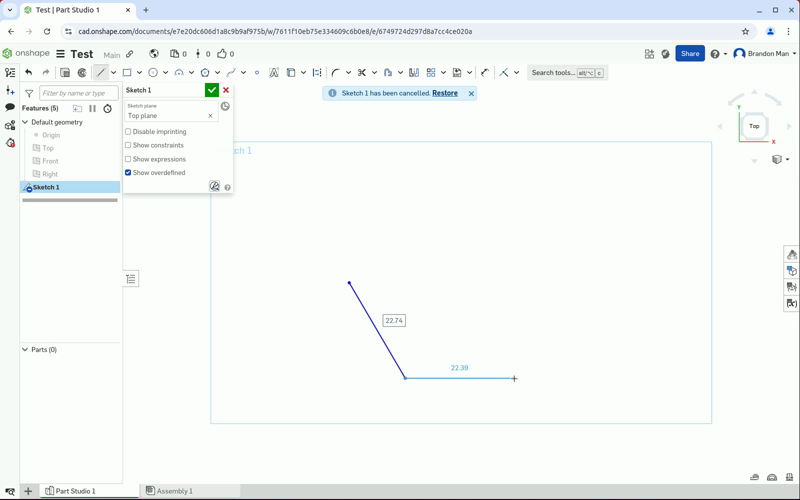
click(514, 378)
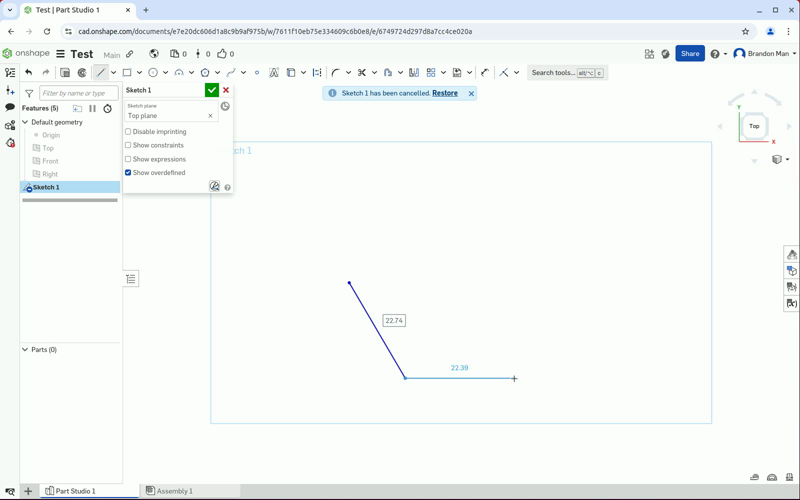
key_up(shift)
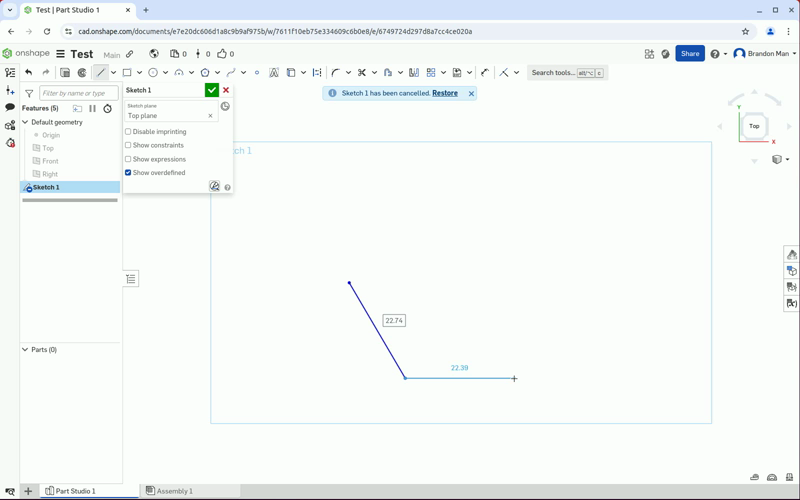
key_down(shift)
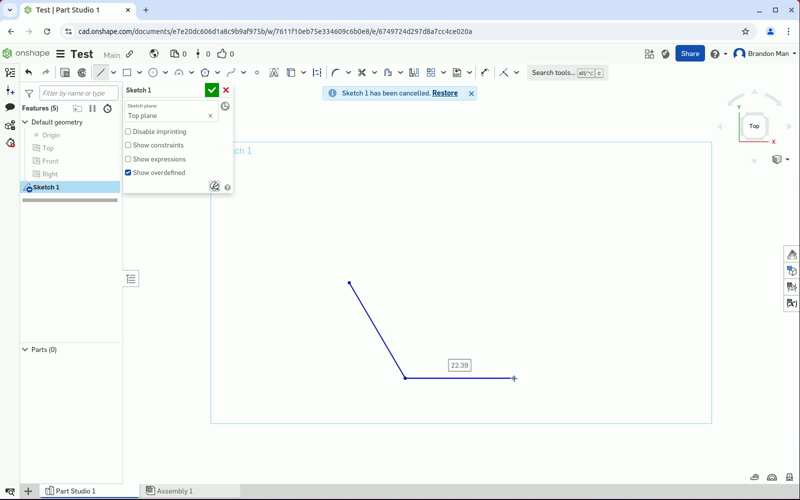
mouse_move(569, 282)
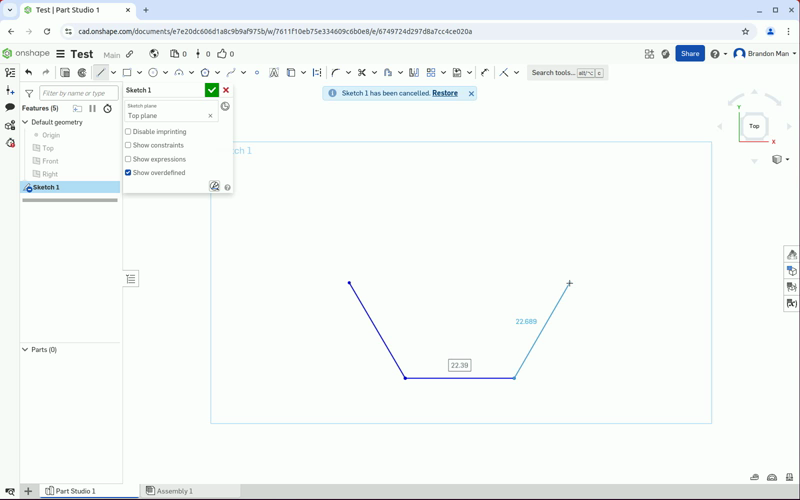
click(569, 282)
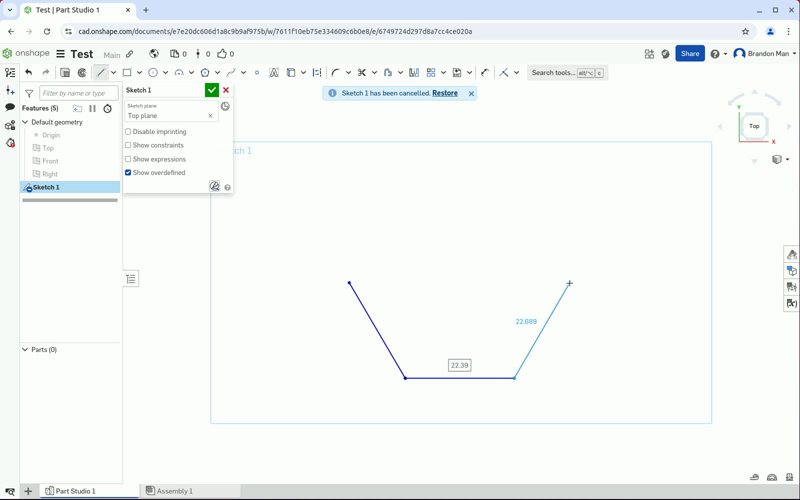
key_up(shift)
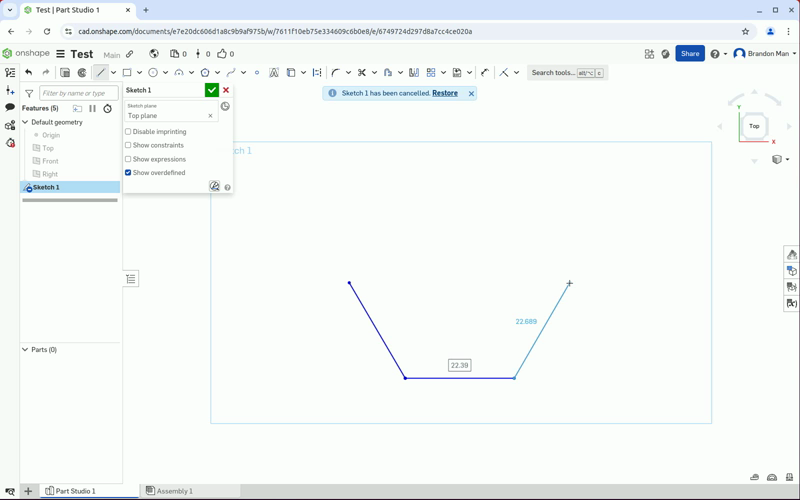
key_down(shift)
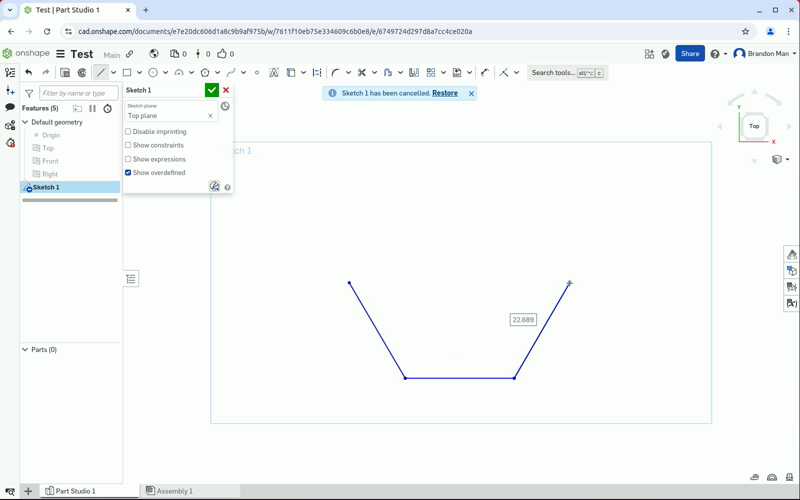
mouse_move(514, 187)
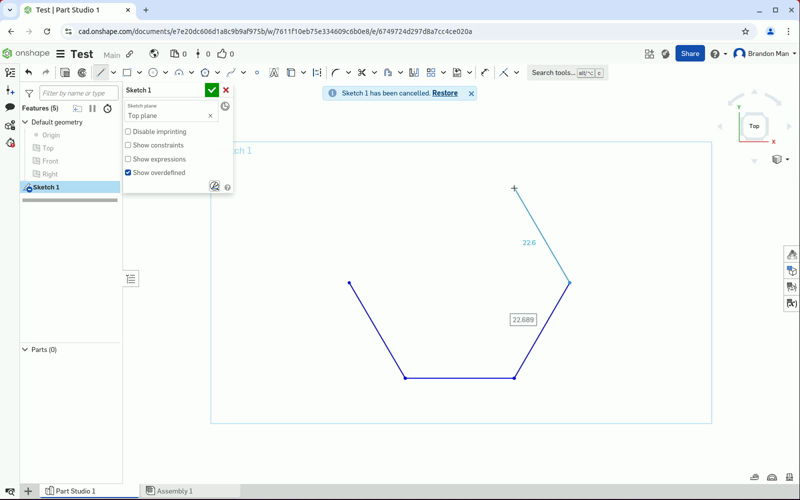
click(514, 187)
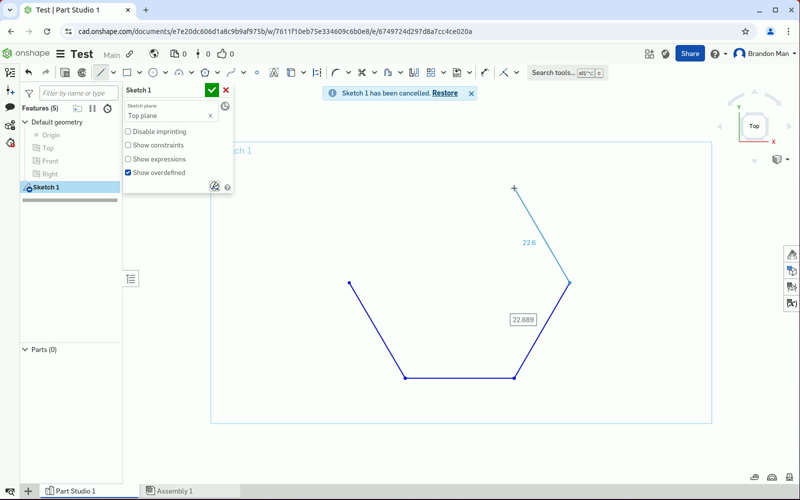
key_up(shift)
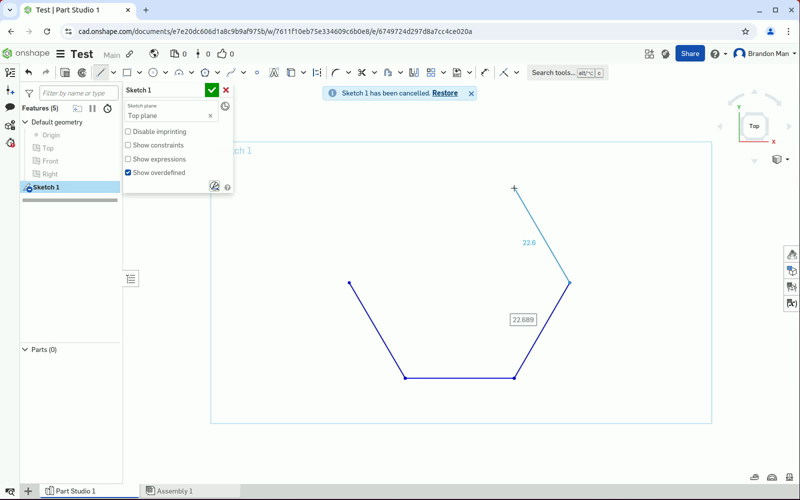
key_down(shift)
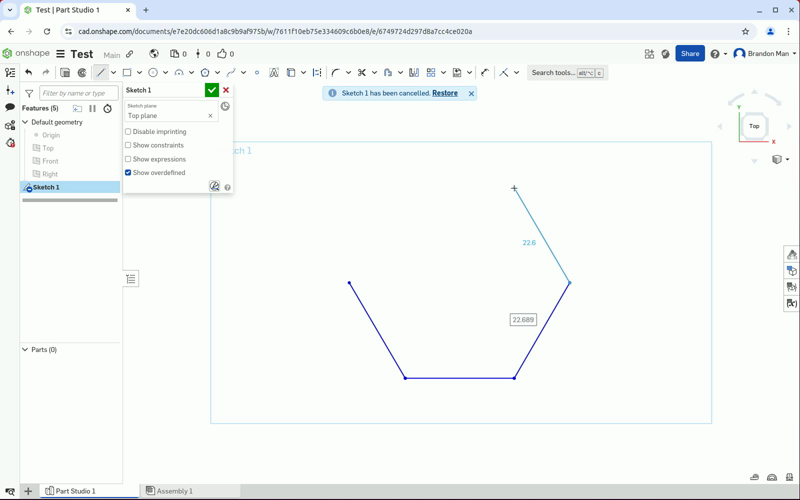
mouse_move(405, 187)
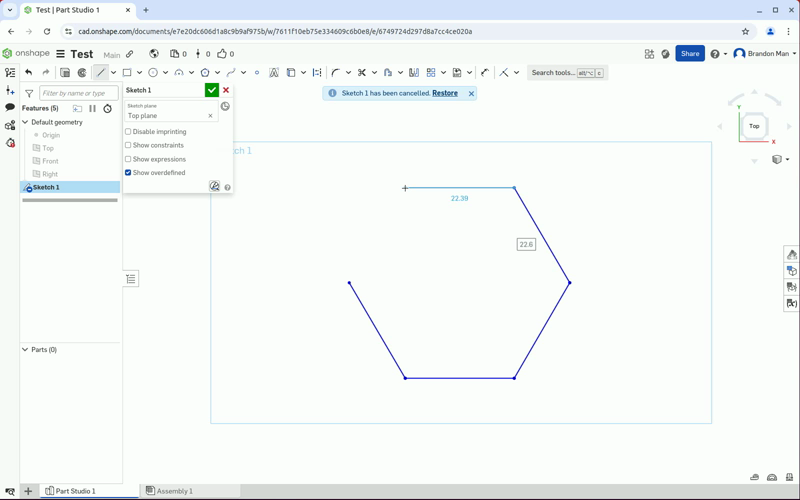
click(405, 187)
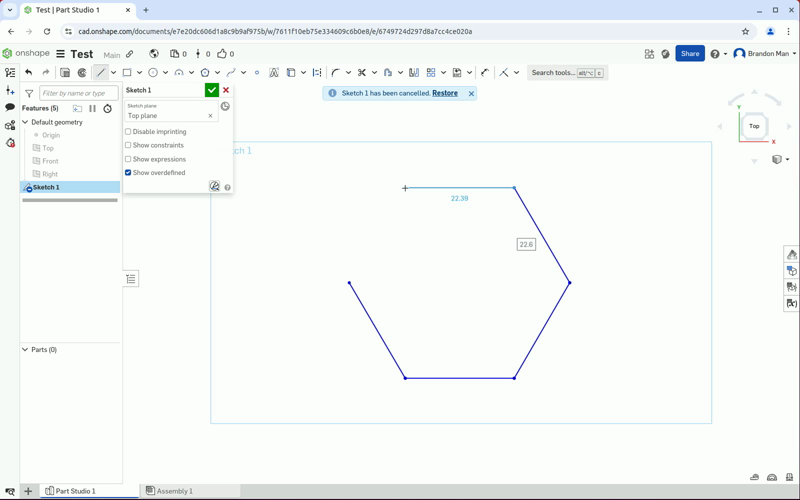
key_up(shift)
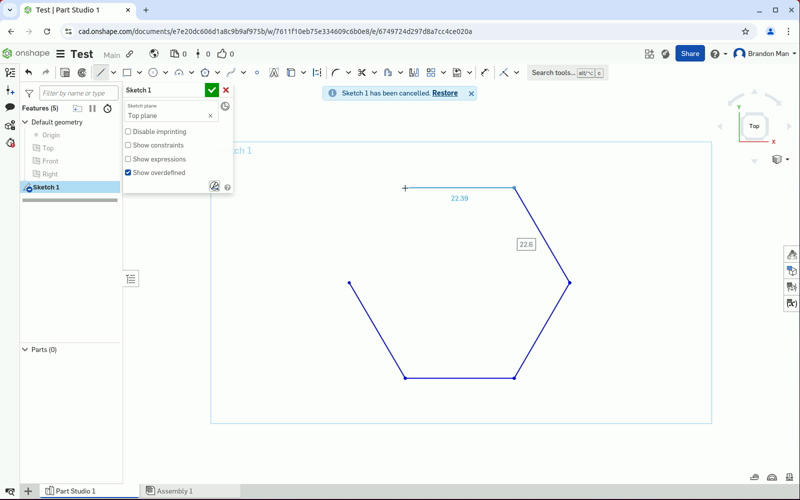
key_down(shift)
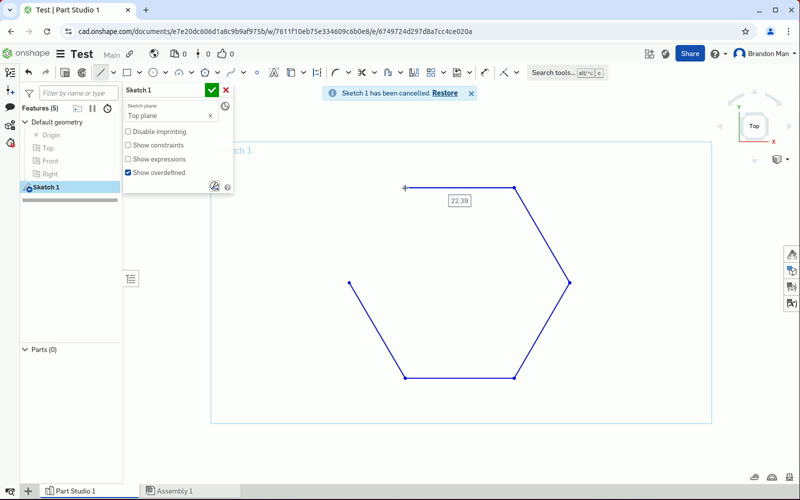
mouse_move(349, 282)
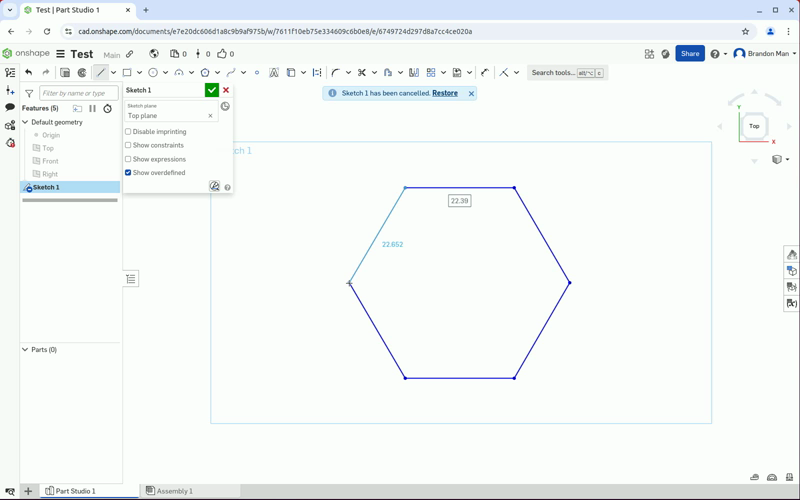
key_up(shift)
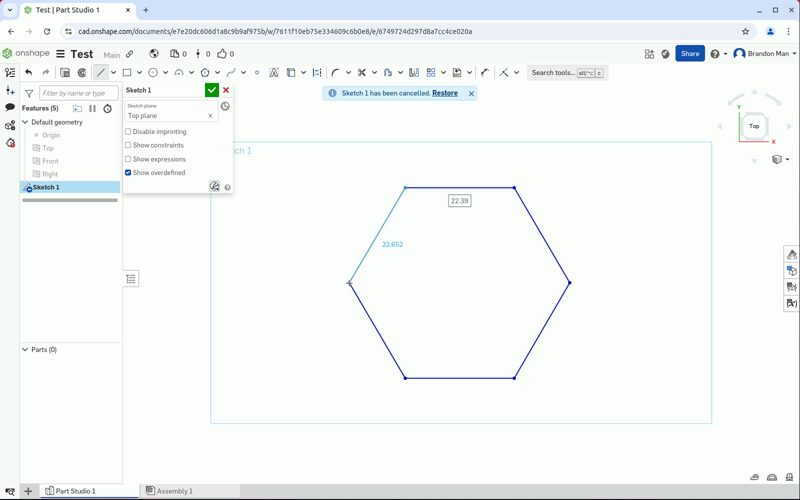
click(349, 282)
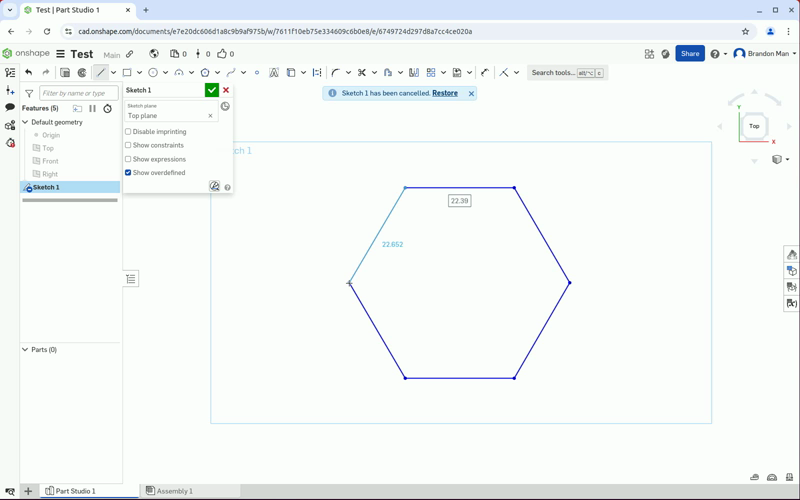
key(esc)
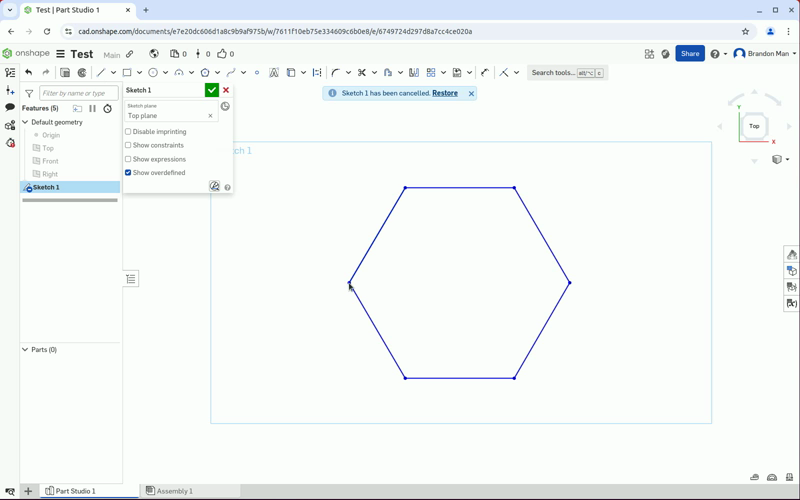
mouse_move(491, 299)
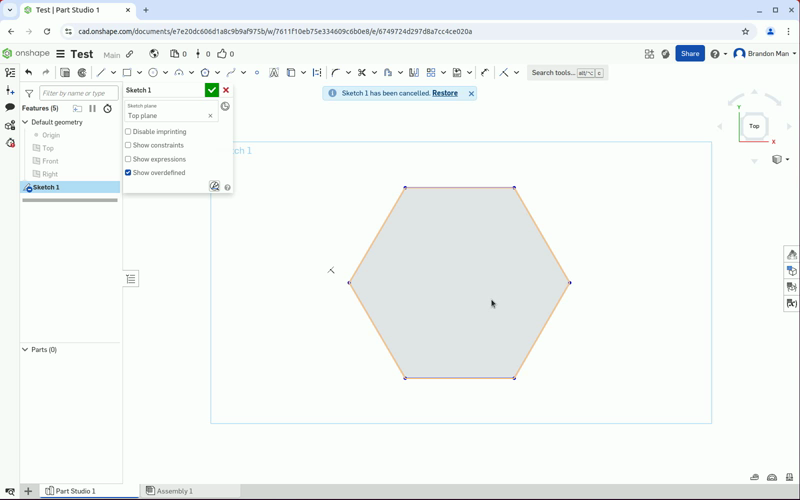
click(491, 299)
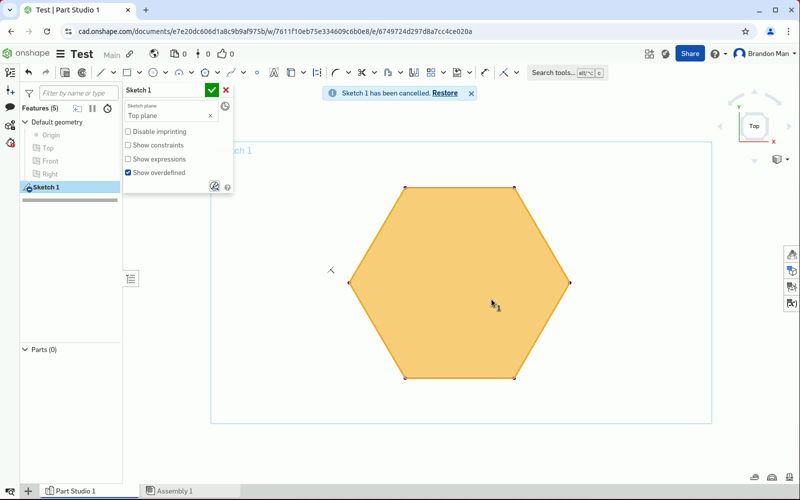
mouse_move(73, 352)
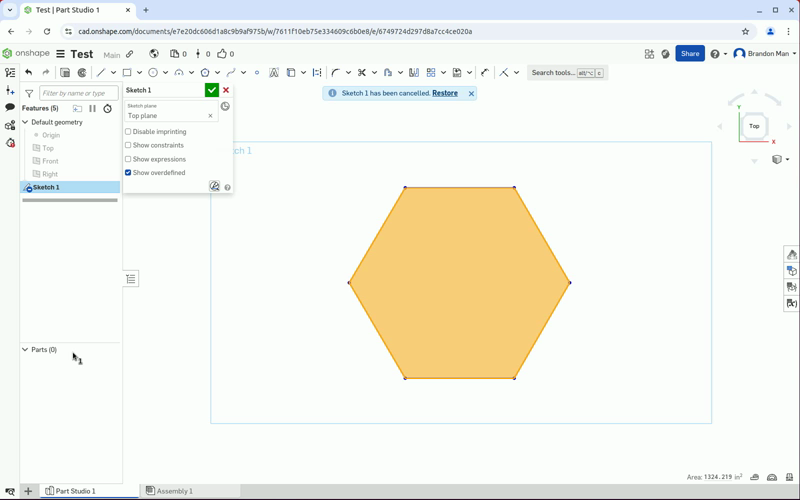
key(shift+y)
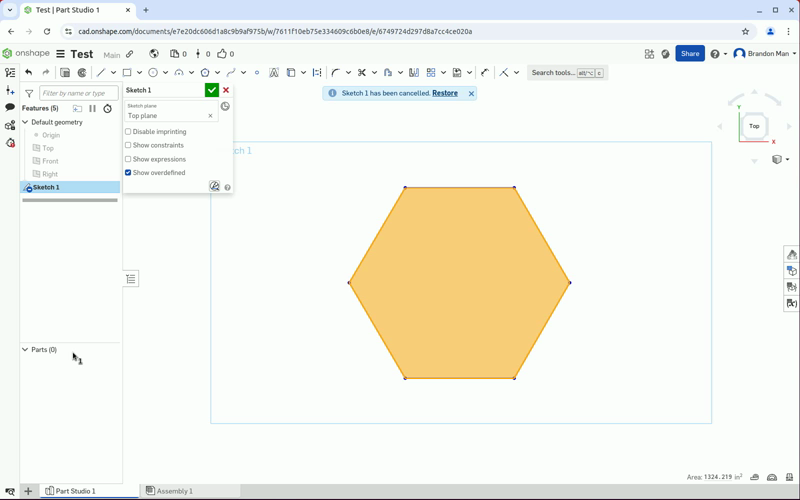
key(shift+e)
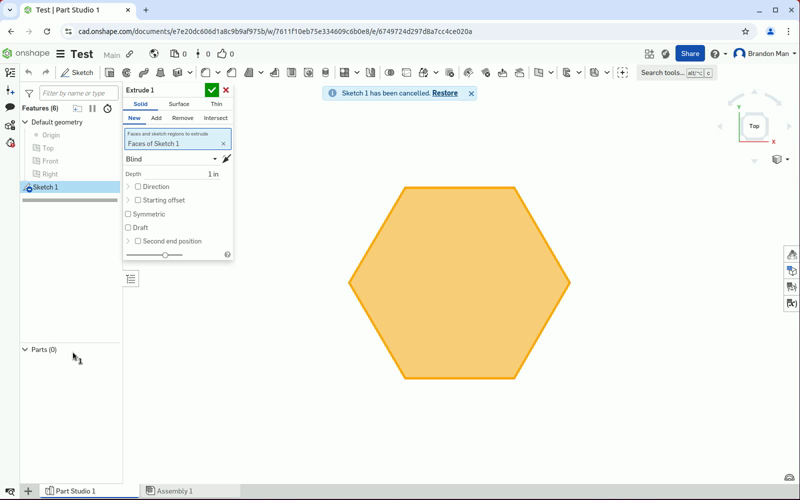
mouse_move(143, 106)
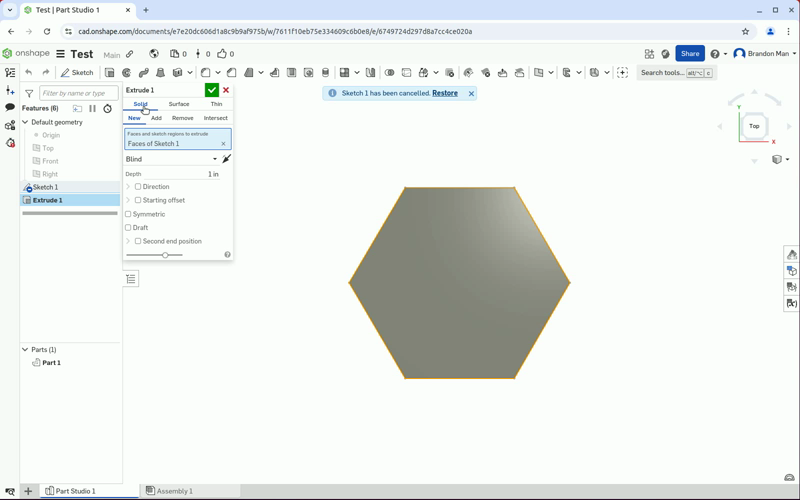
click(143, 106)
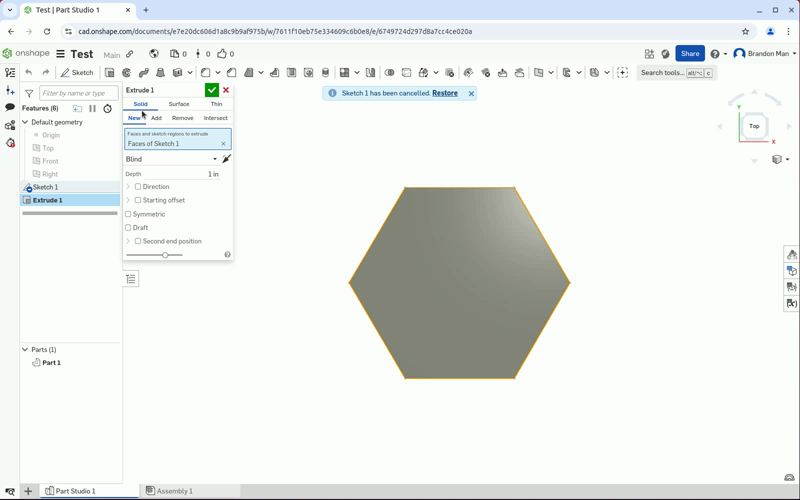
mouse_move(137, 120)
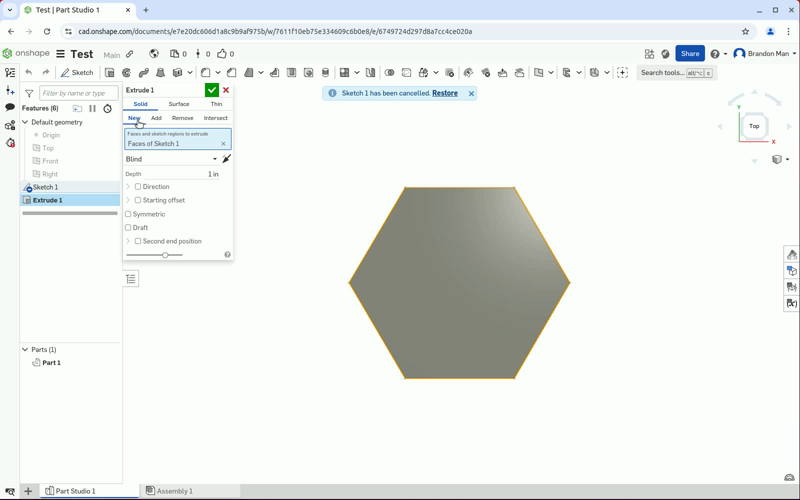
click(137, 120)
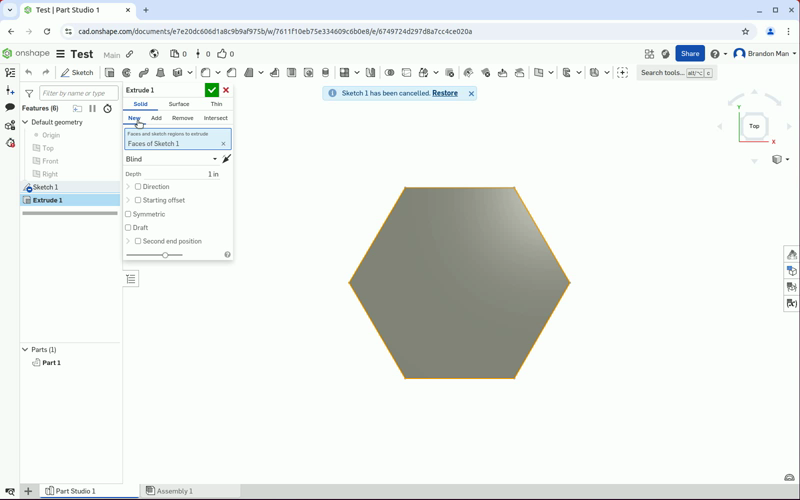
key(tab, 4)
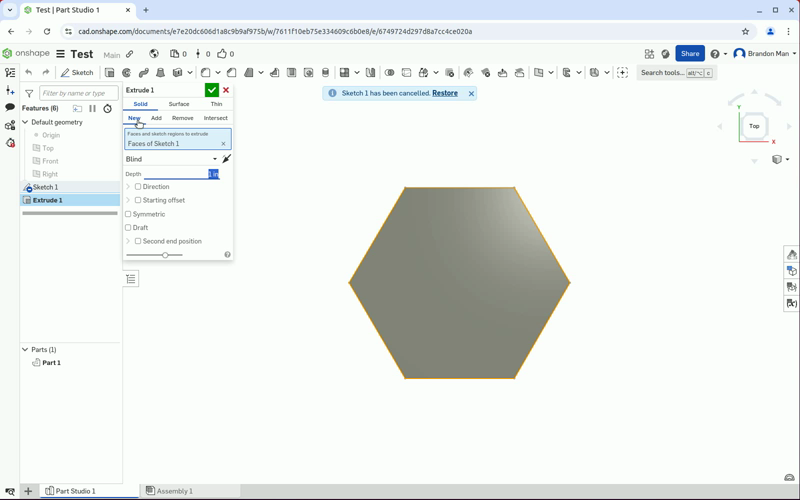
text(15.405)
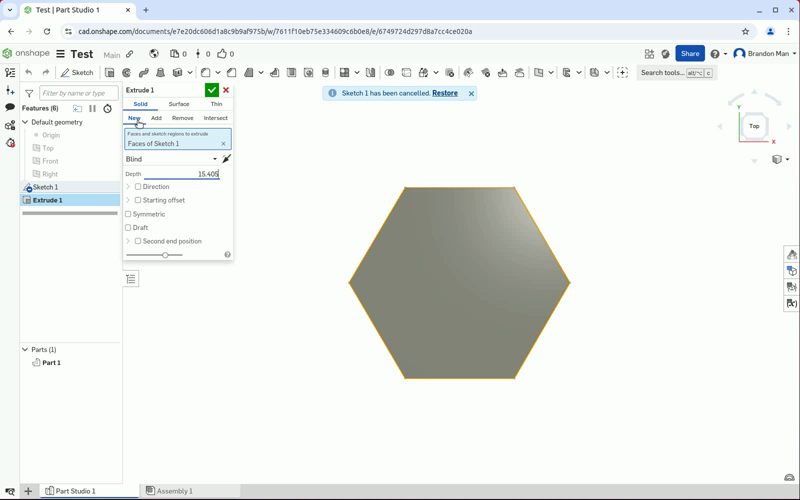
key(enter)
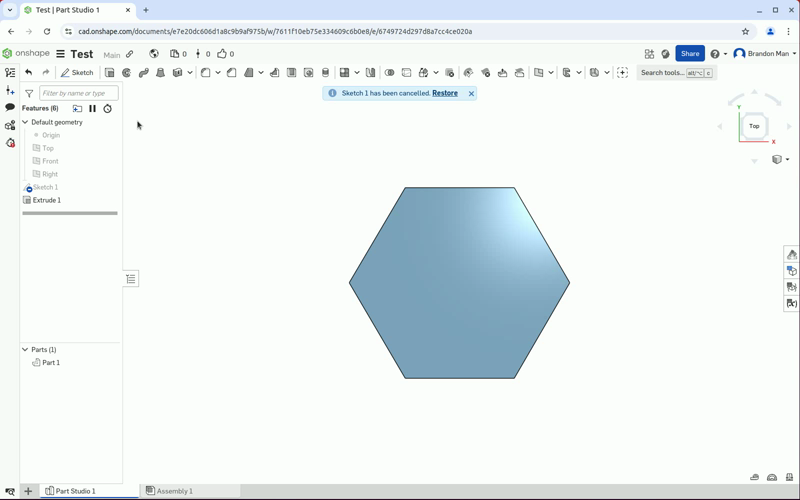
key(shift+h)
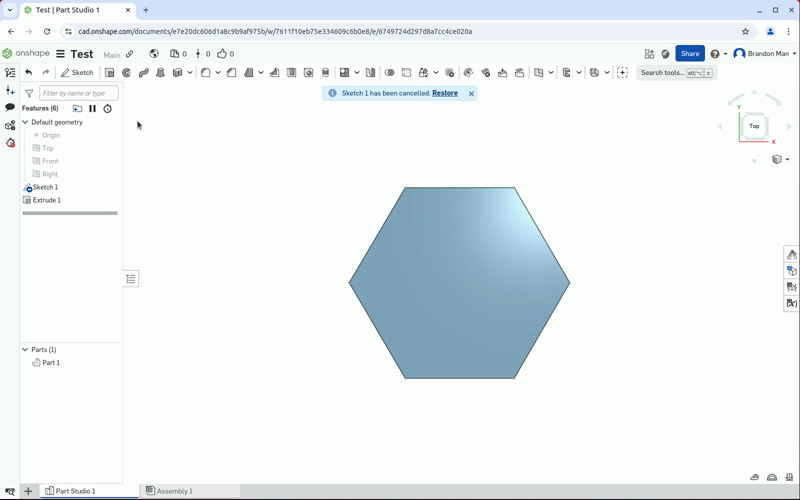
key(shift+h)
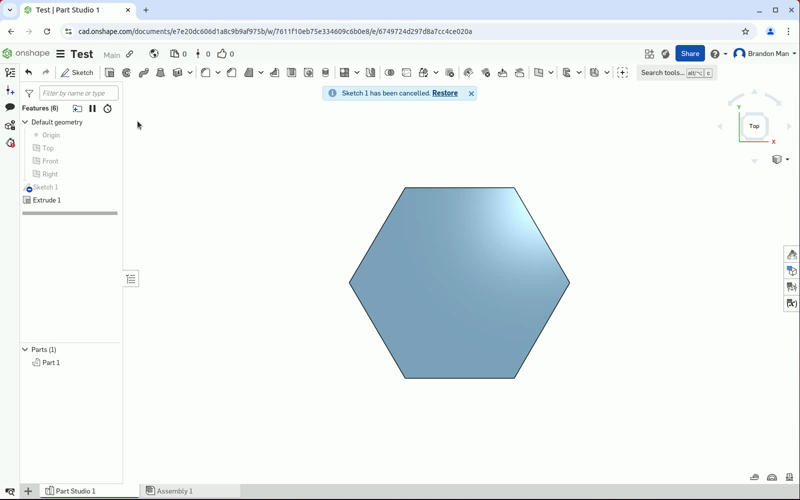
mouse_move(73, 189)
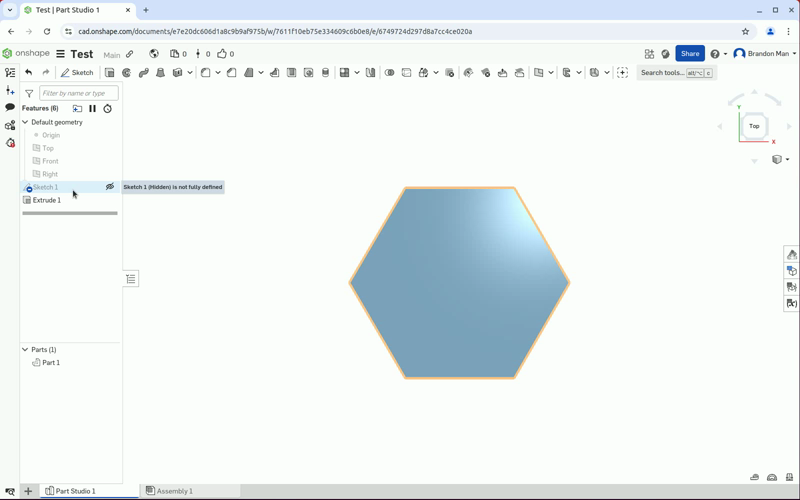
click(73, 189)
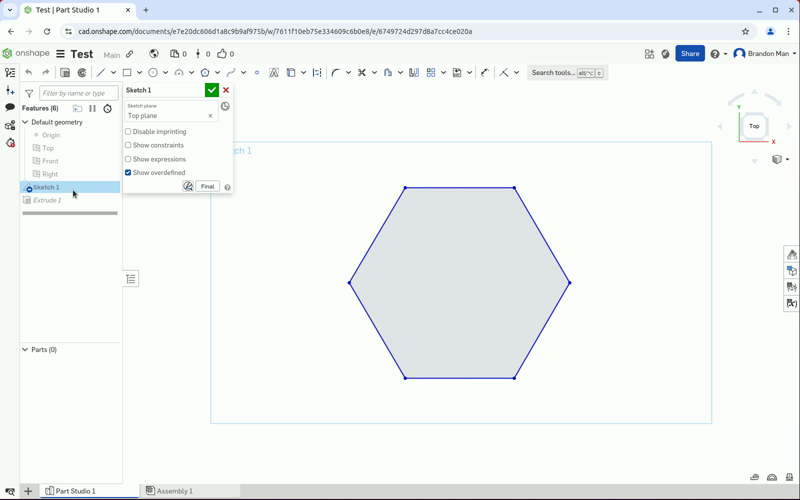
mouse_move(229, 92)
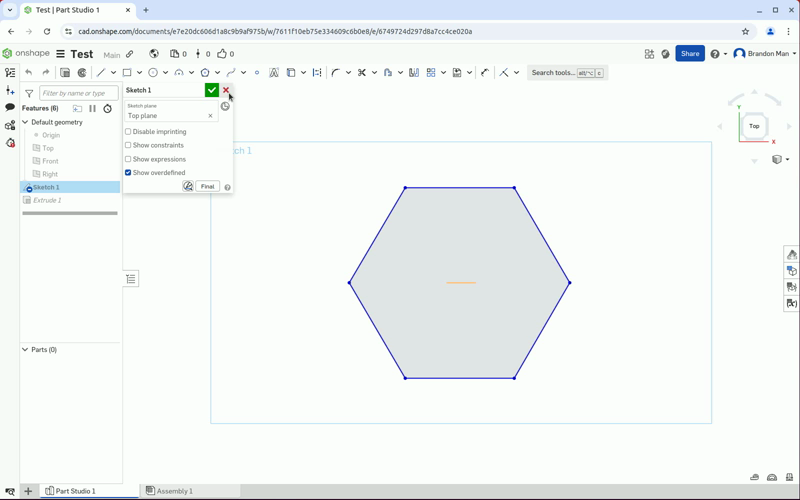
click(229, 92)
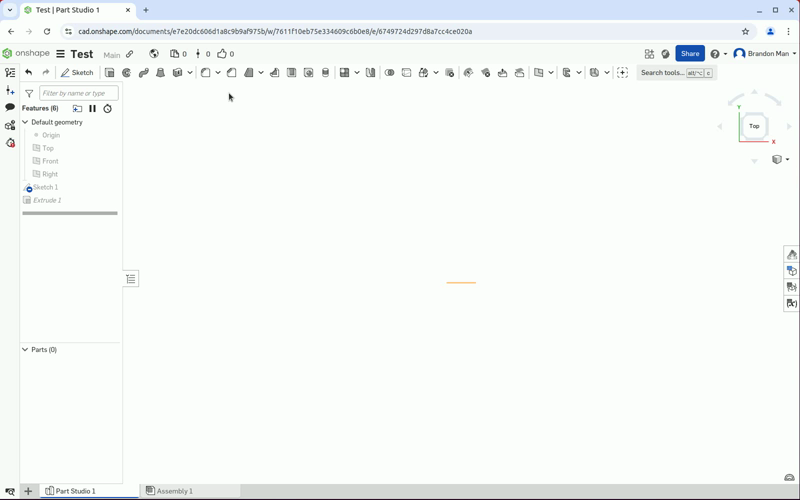
mouse_move(541, 75)
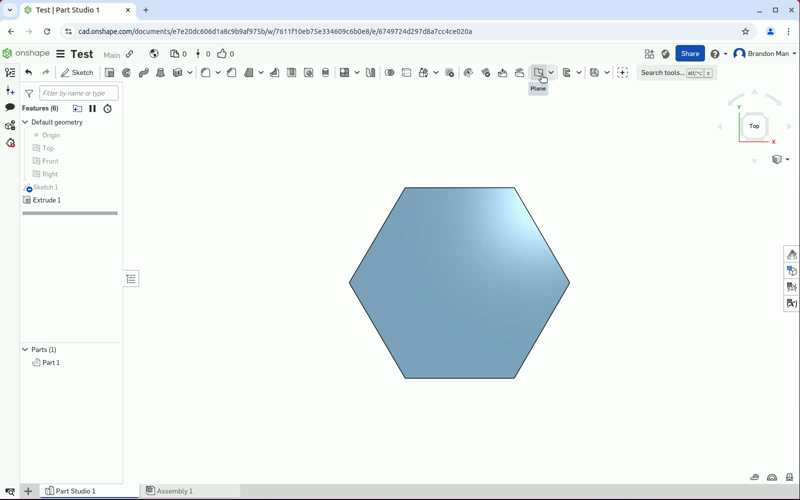
click(541, 75)
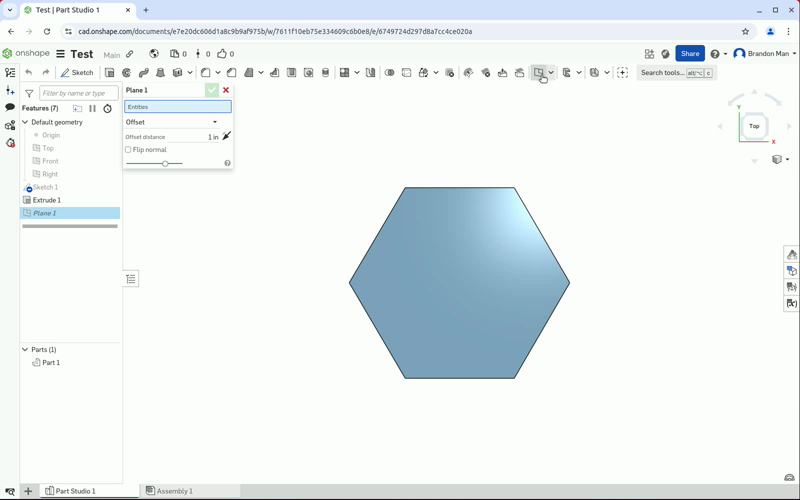
mouse_move(73, 150)
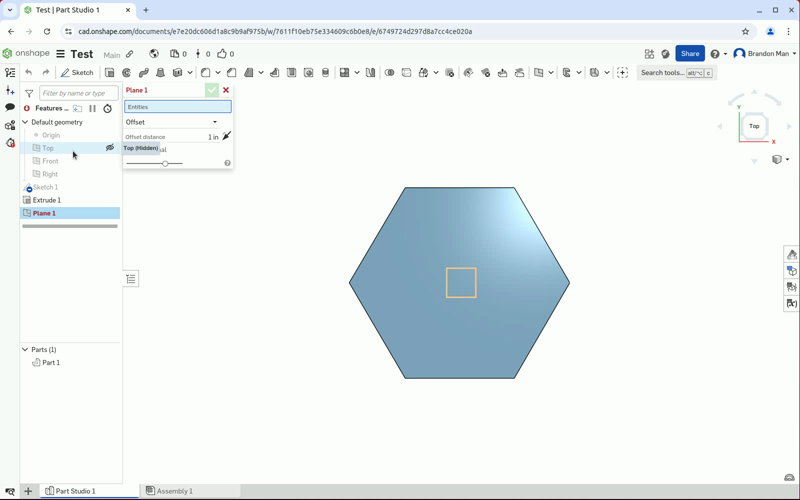
click(73, 150)
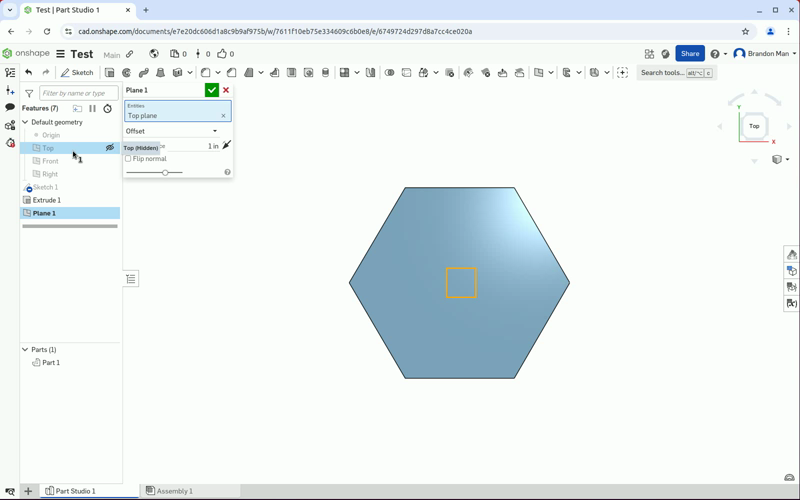
key(tab, 2)
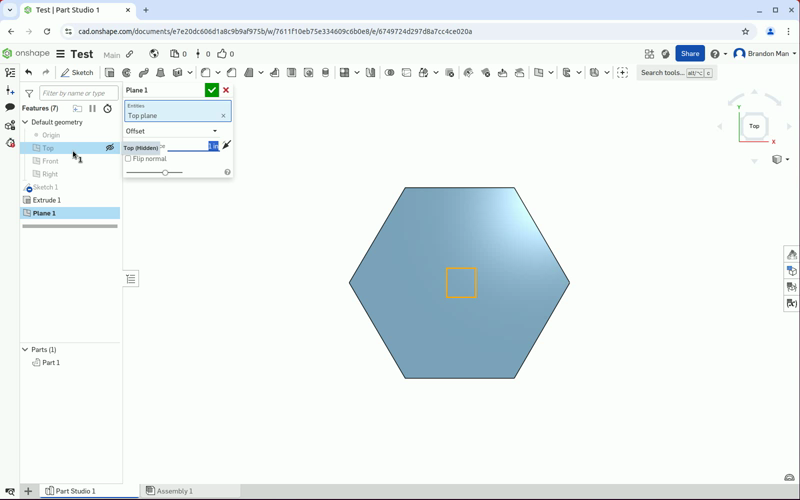
text(15.405)
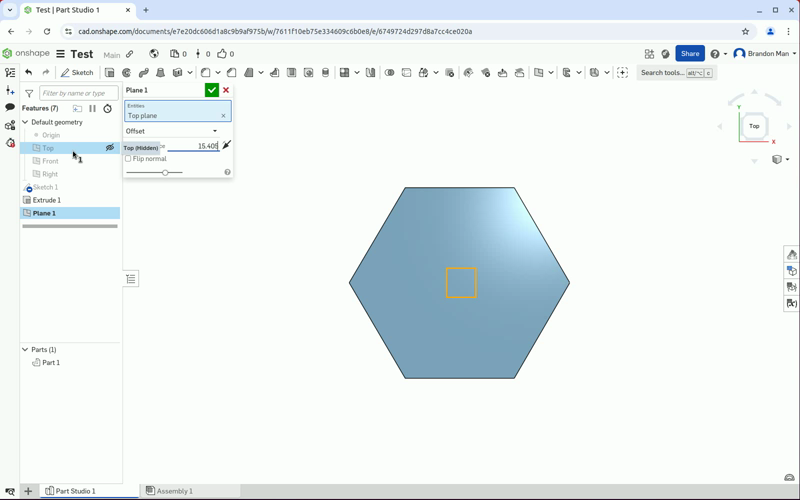
key(enter, 2)
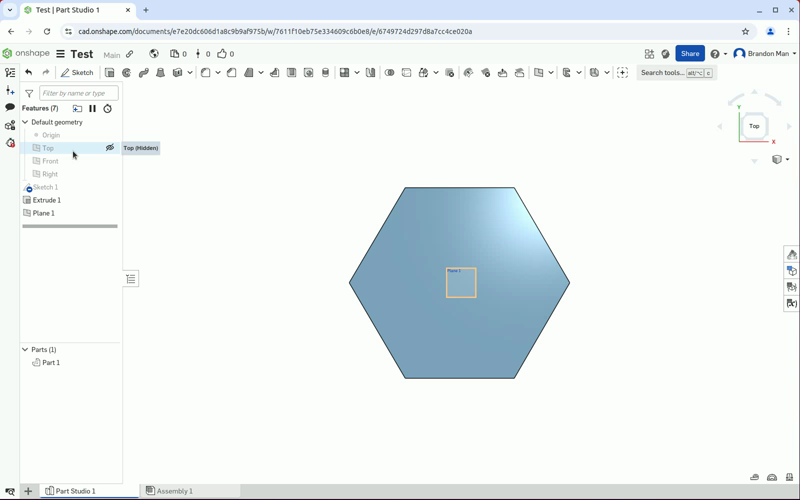
key(shift+s)
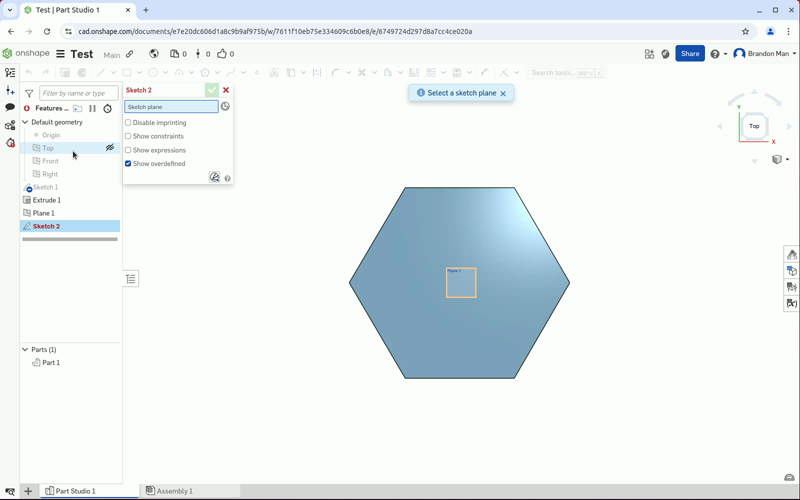
mouse_move(73, 215)
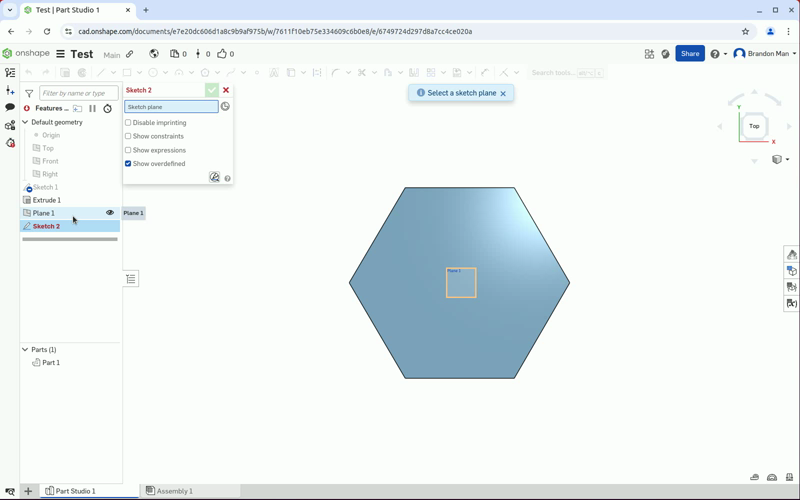
click(73, 215)
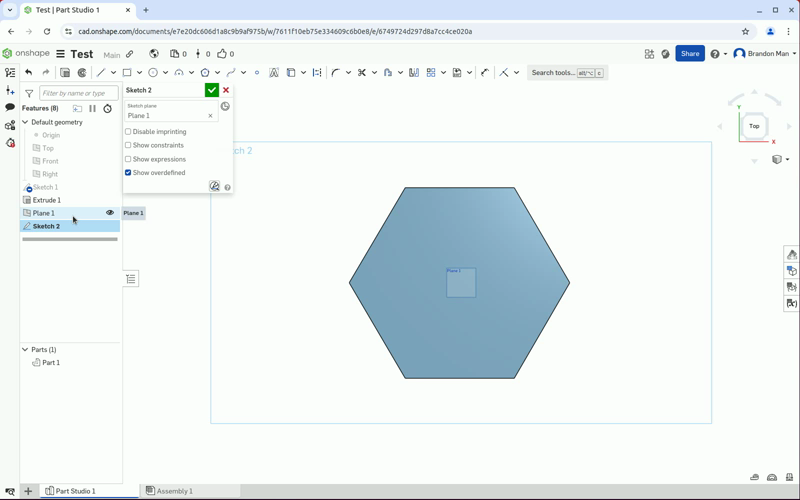
mouse_move(73, 352)
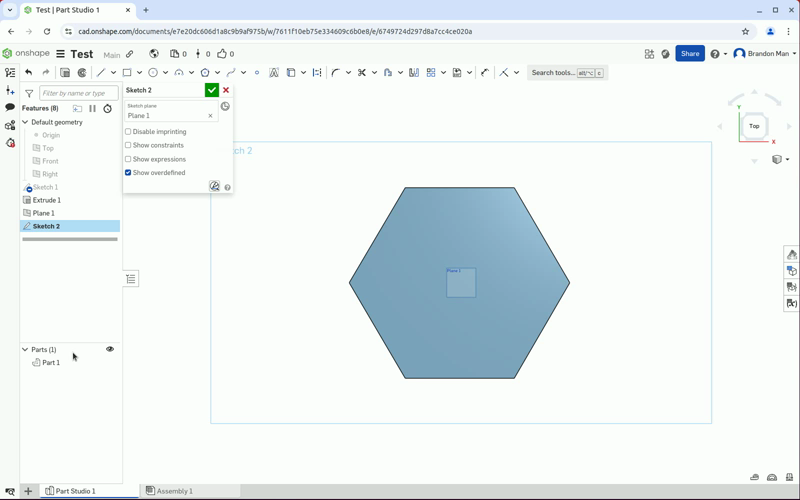
key(y)
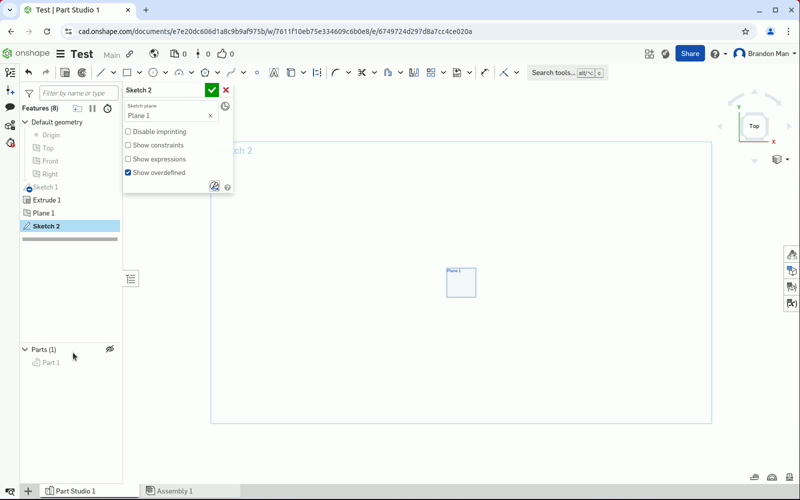
key(c)
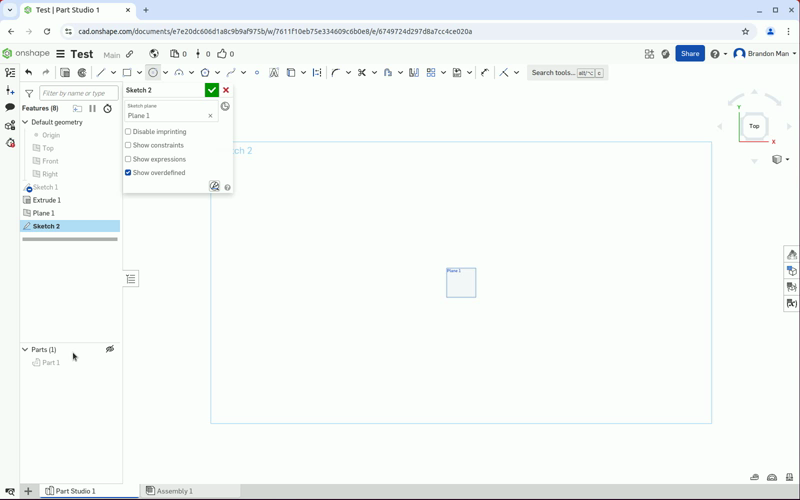
key_down(shift)
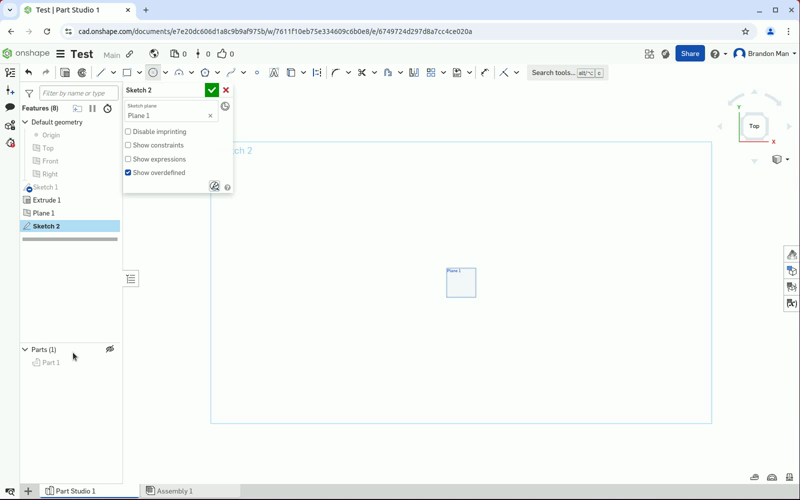
mouse_move(461, 282)
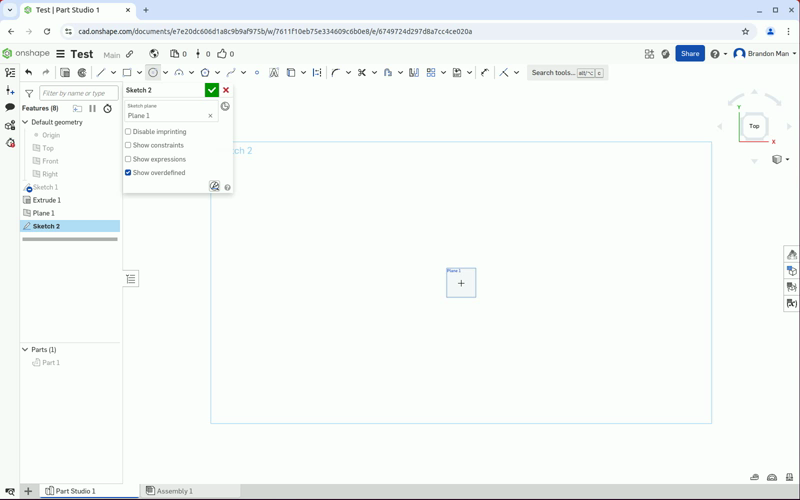
click(461, 282)
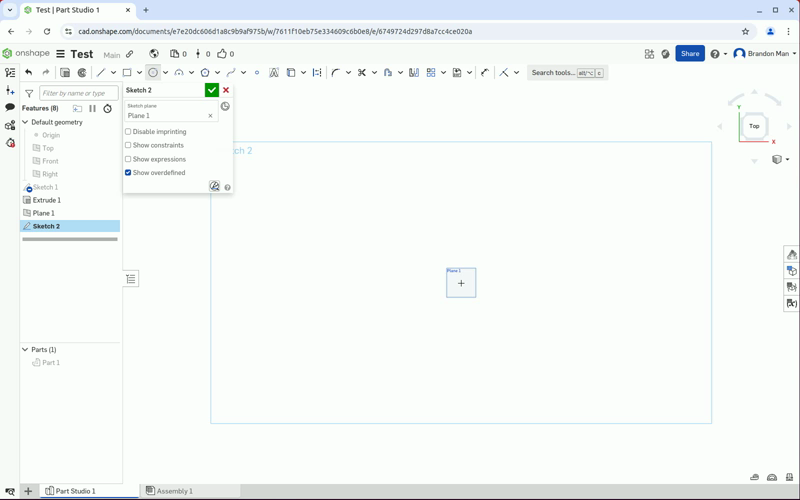
key_up(shift)
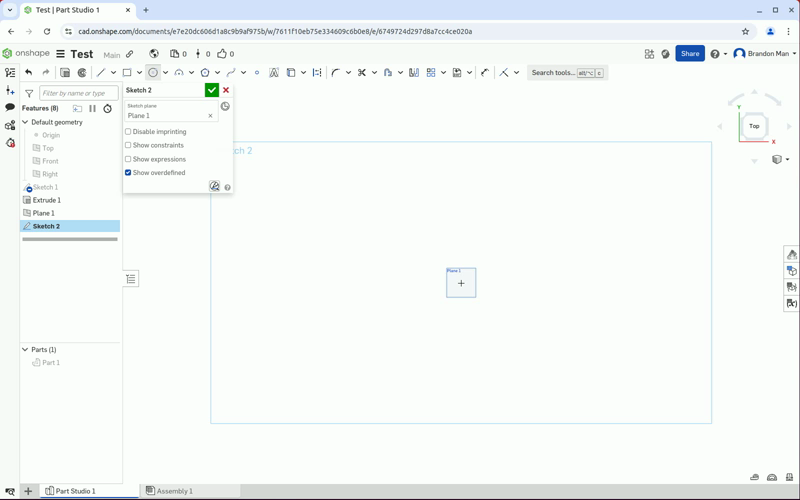
mouse_move(552, 282)
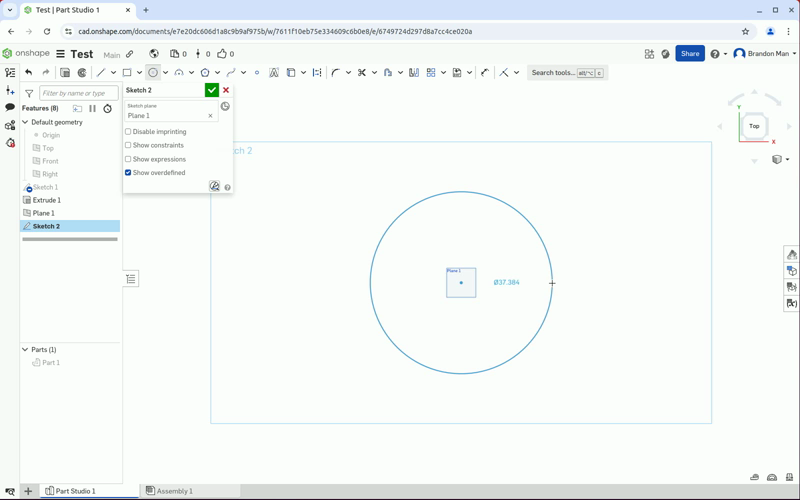
click(552, 282)
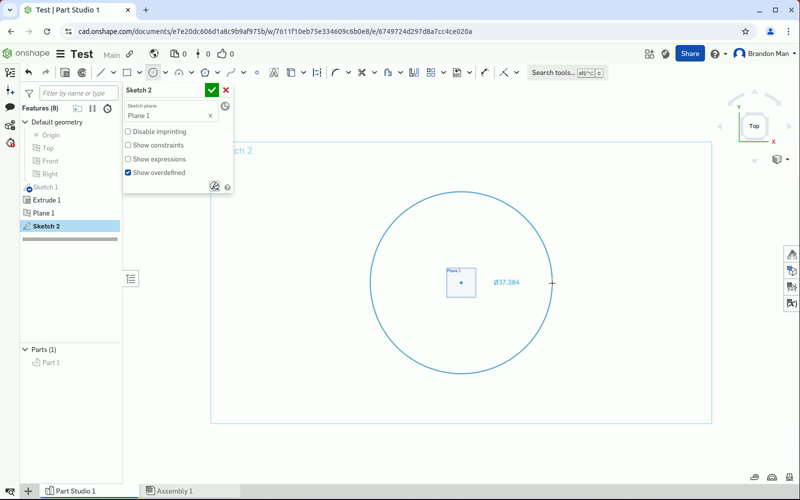
key(esc)
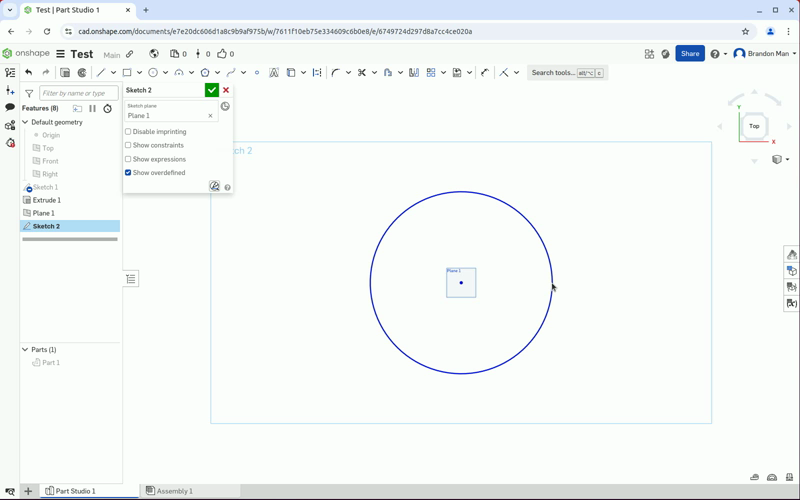
mouse_move(465, 286)
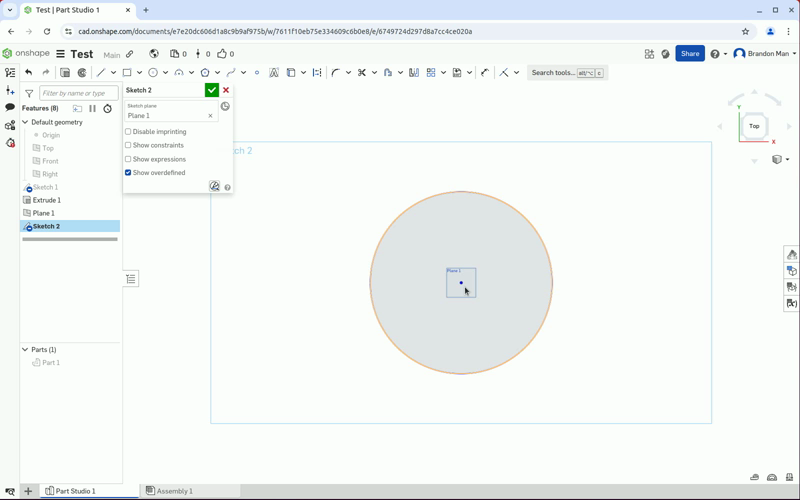
click(465, 286)
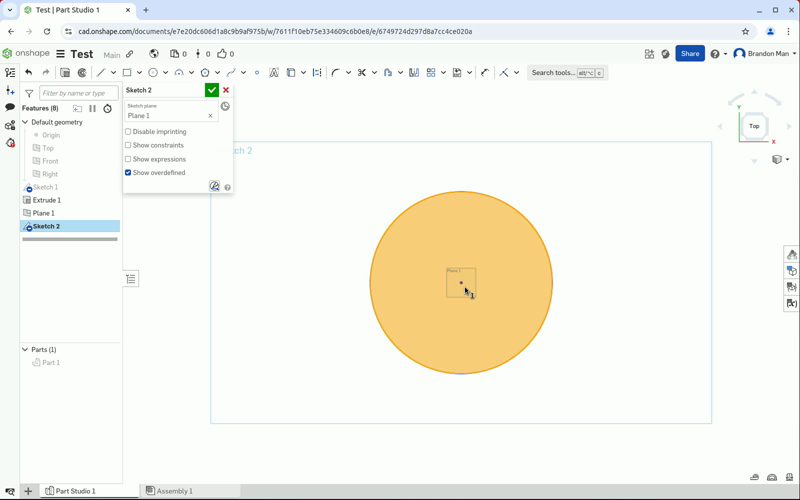
mouse_move(73, 352)
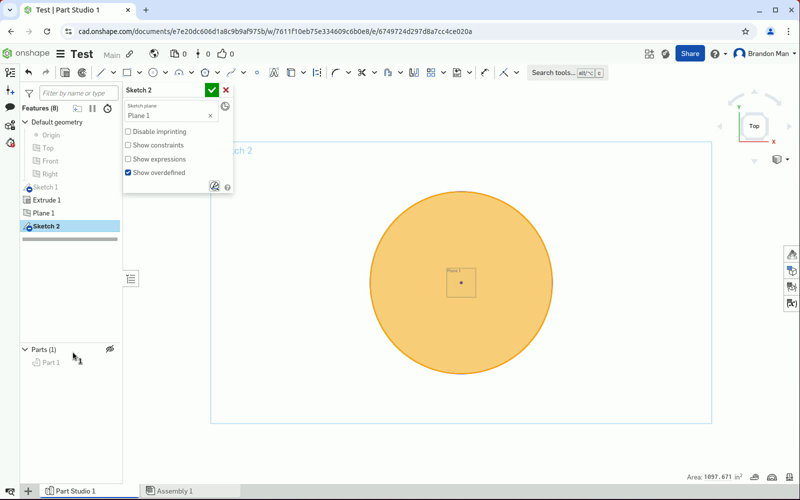
key(shift+y)
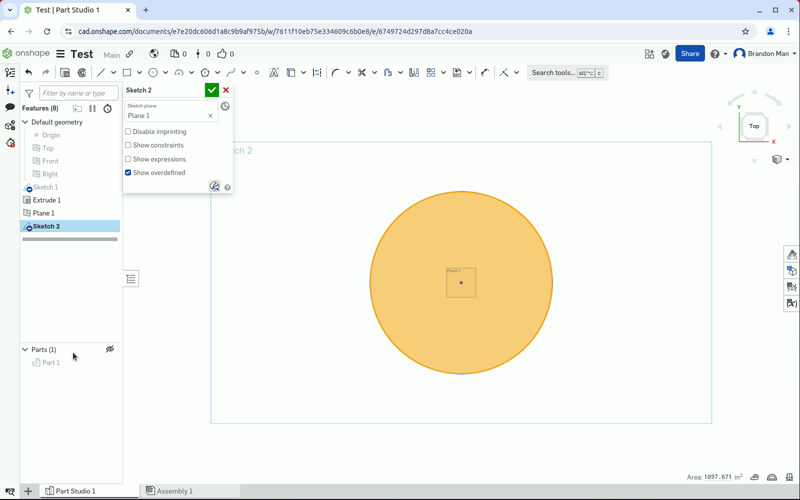
key(shift+e)
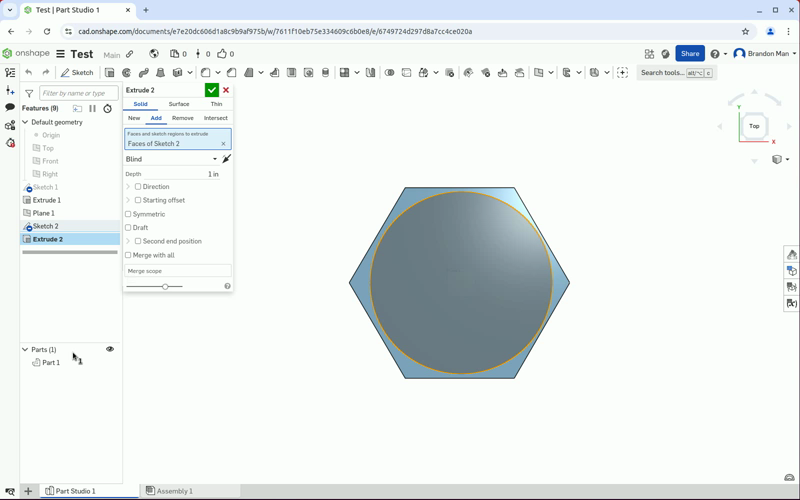
mouse_move(143, 106)
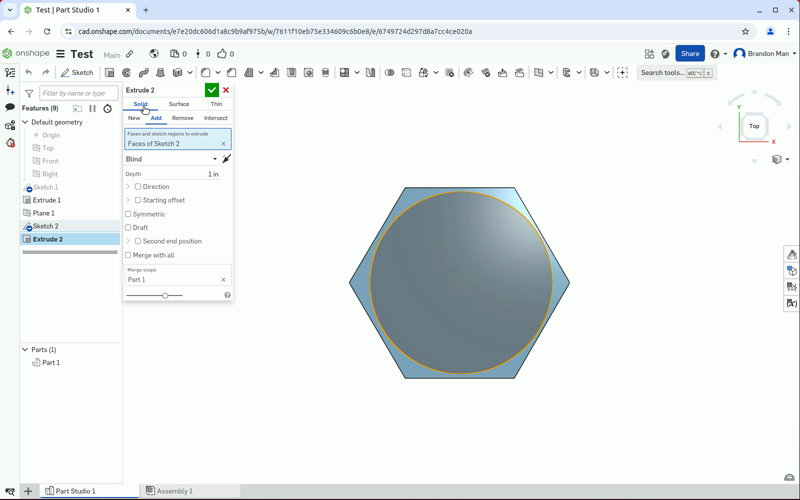
click(143, 106)
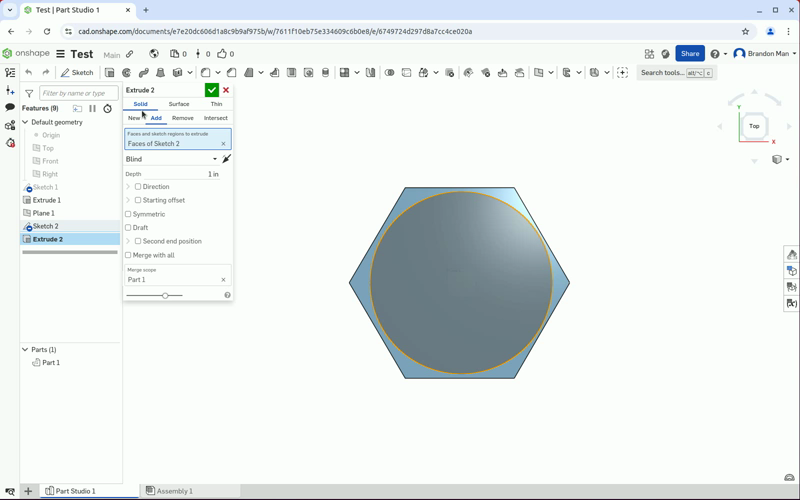
mouse_move(137, 120)
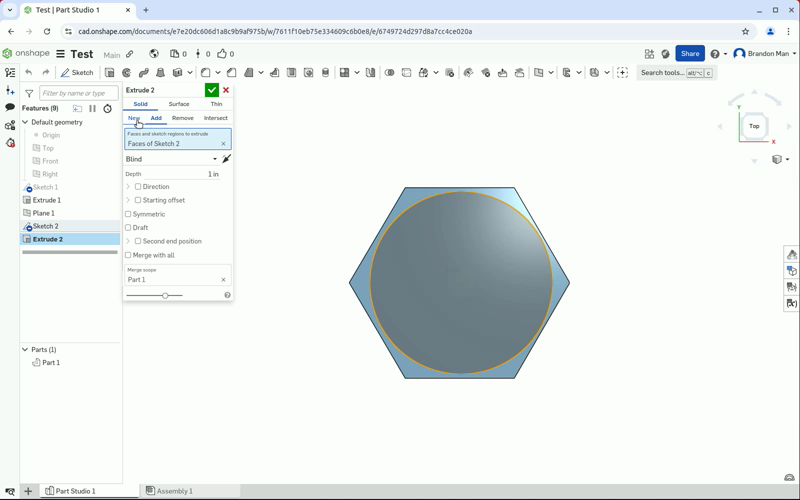
click(137, 120)
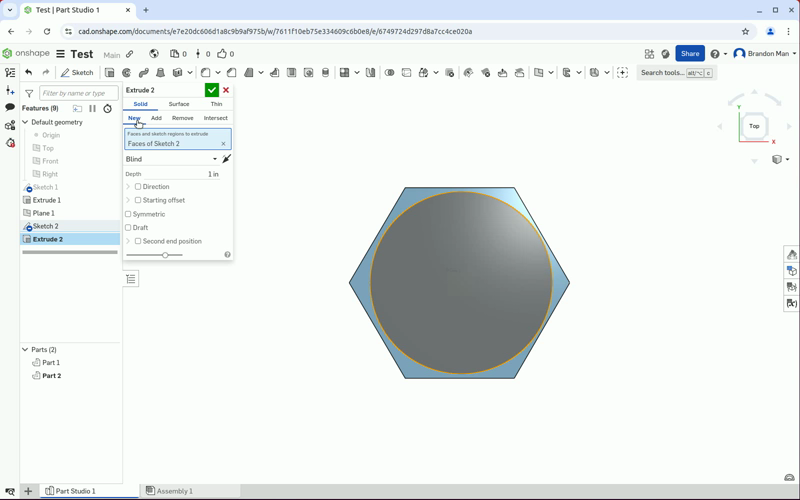
key(tab, 4)
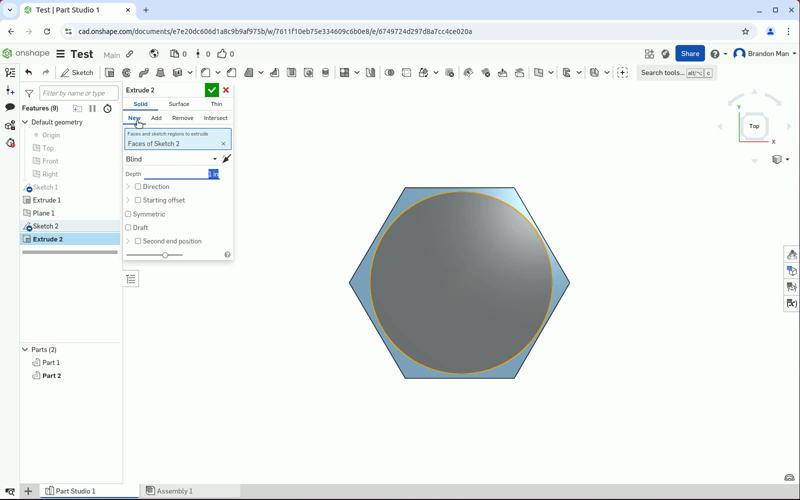
text(7.703)
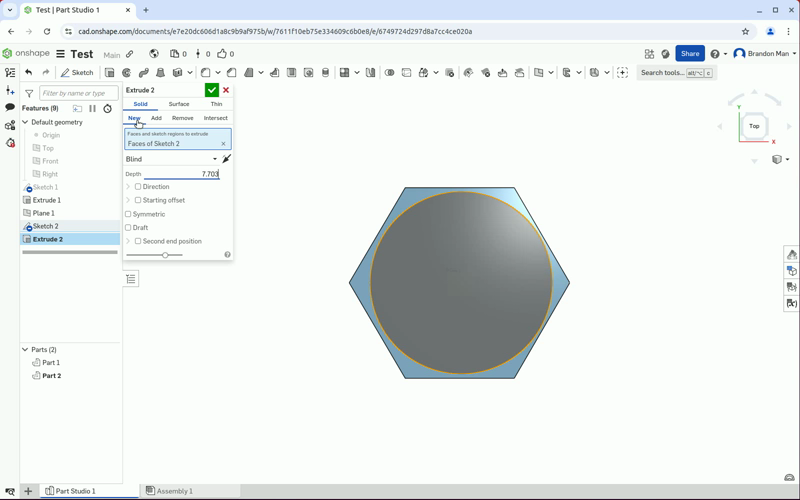
key(enter)
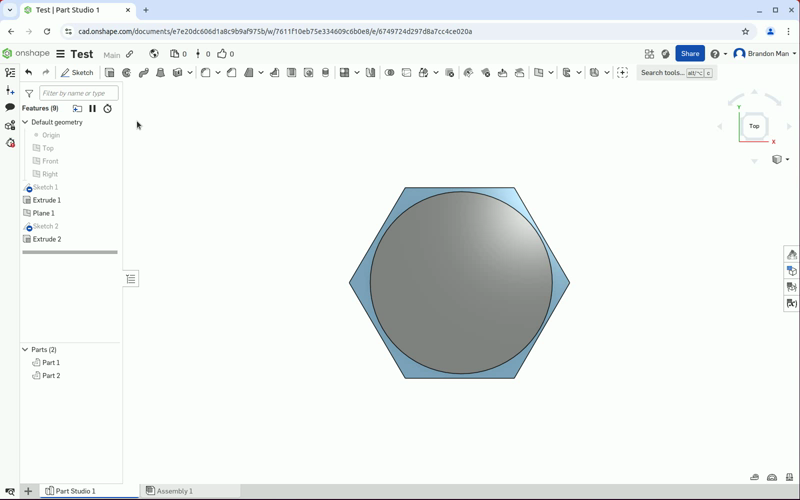
key(shift+h)
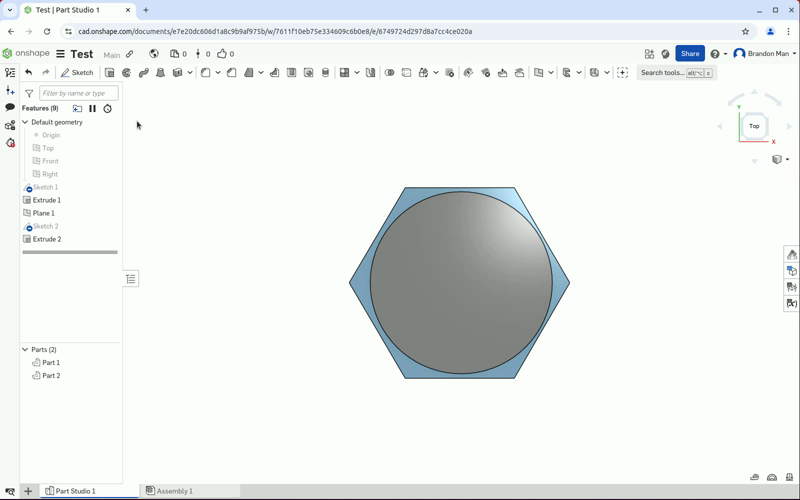
key(shift+h)
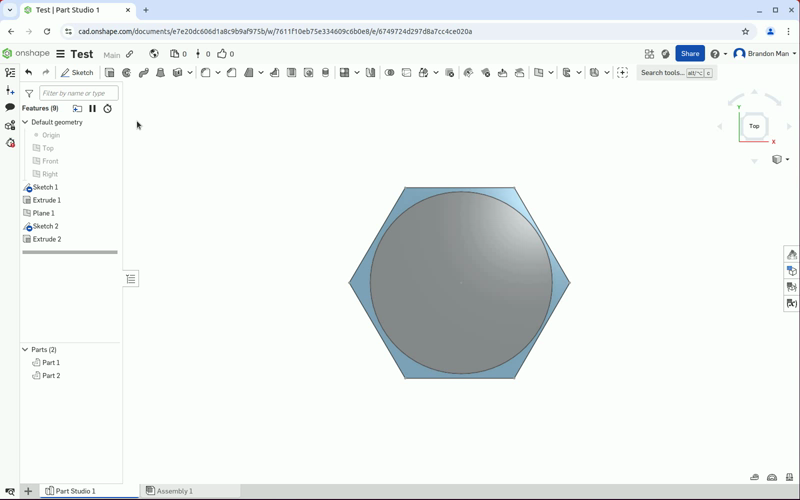
key(shift+7)
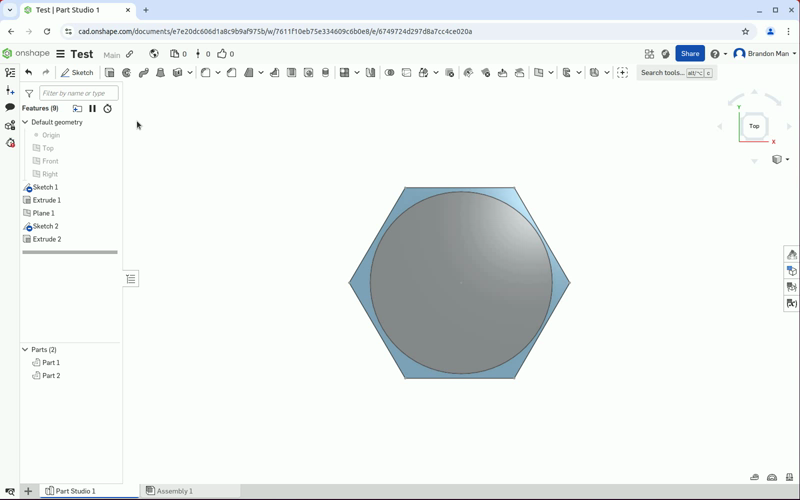
key(up, 3)
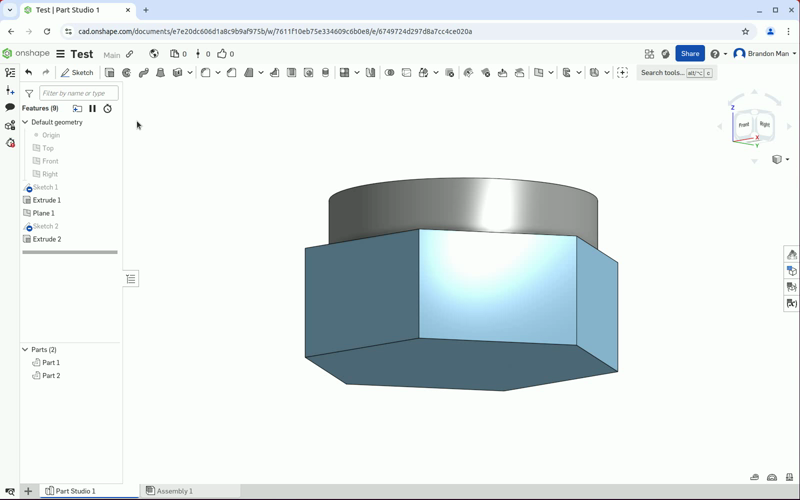
key(left, 3)
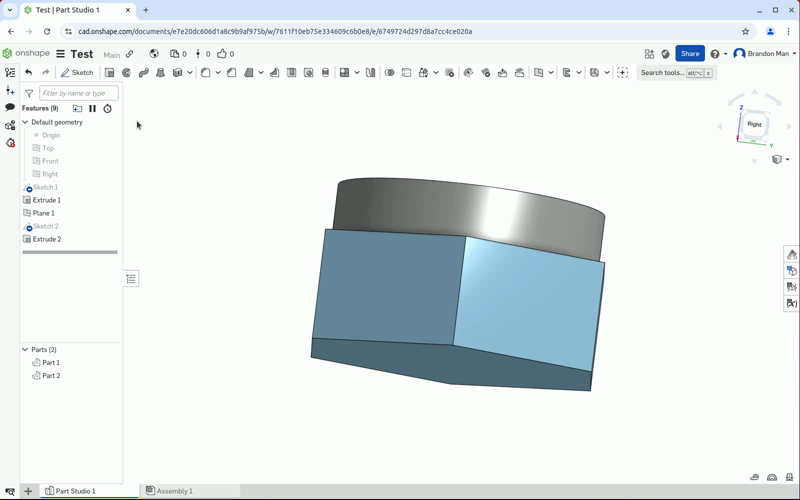
key(right, 3)
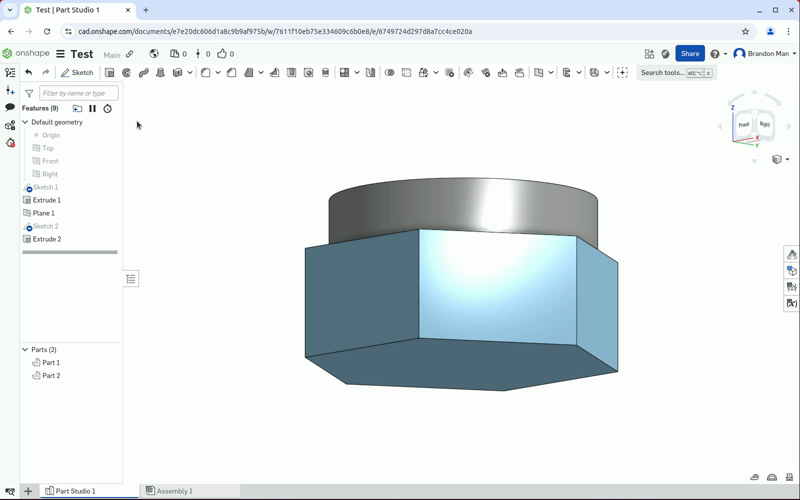
key(down, 3)
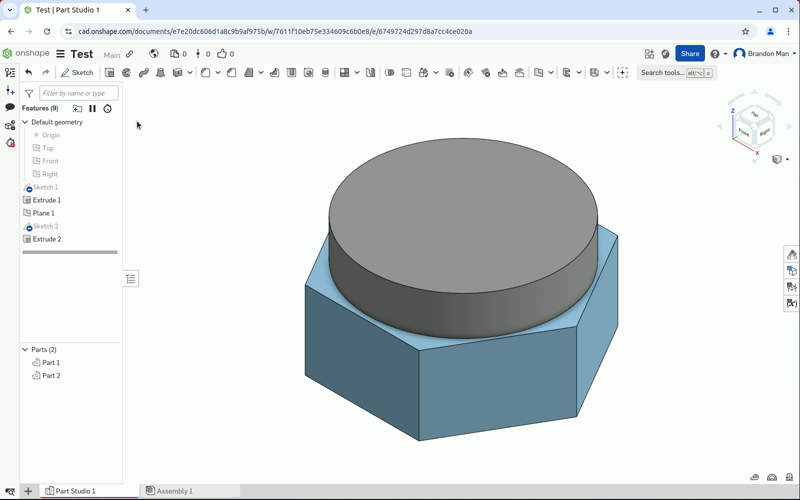
mouse_move(73, 189)
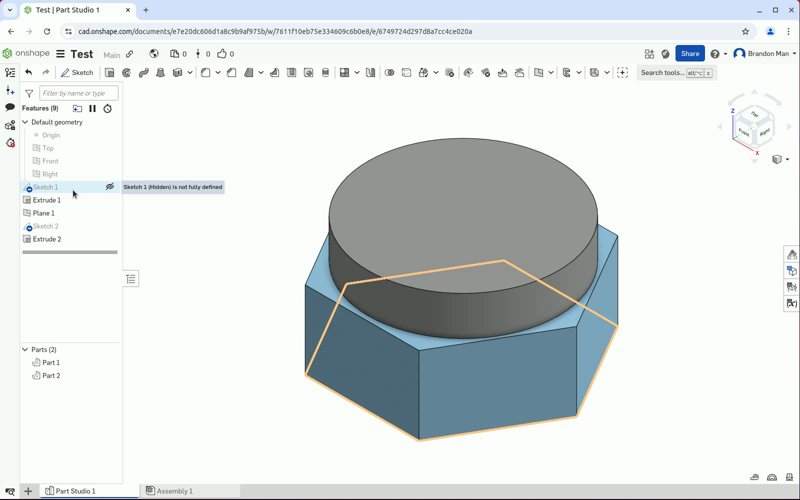
click(73, 189)